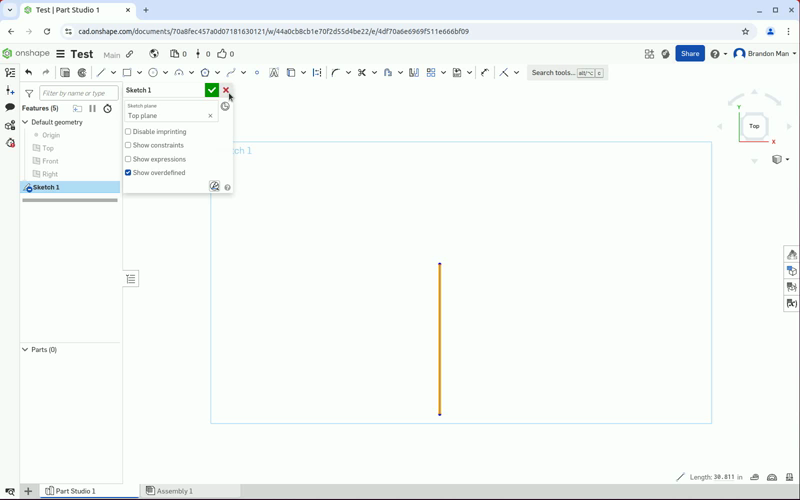
key(shift+h)
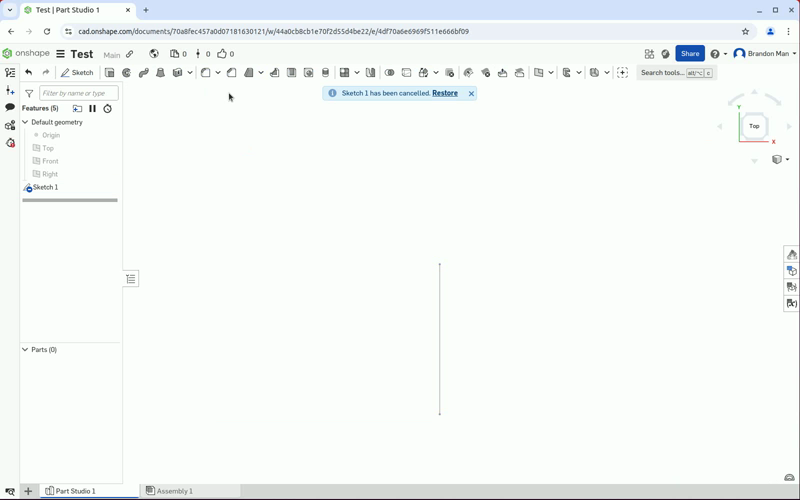
key(shift+s)
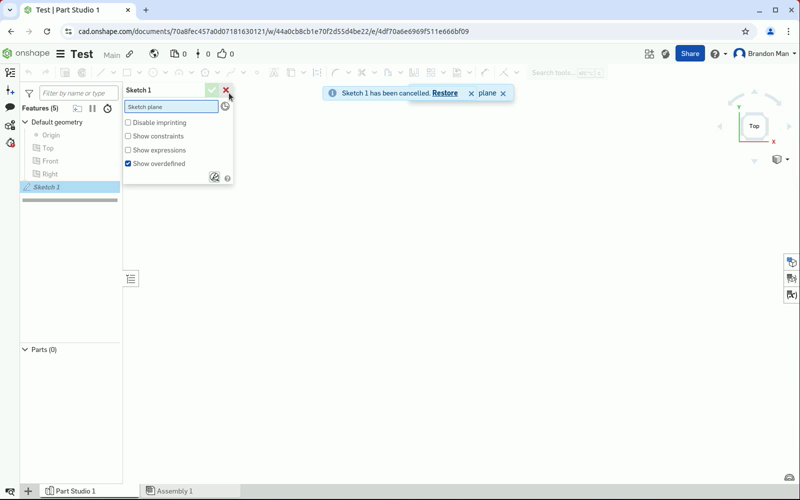
mouse_move(73, 150)
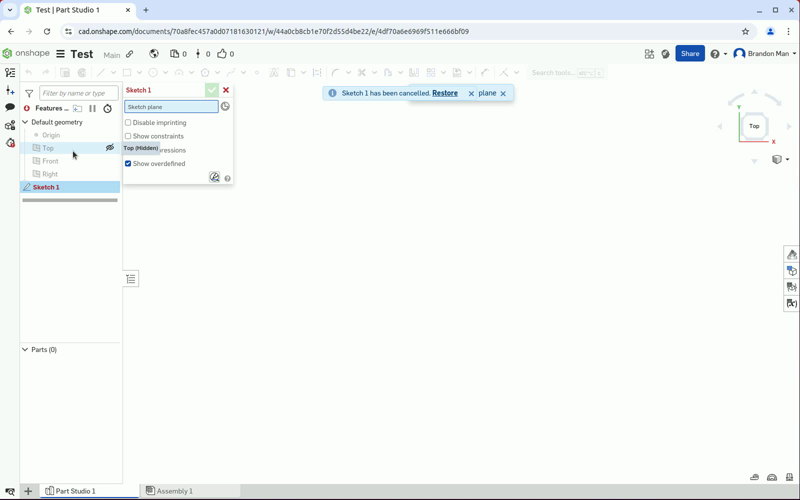
click(73, 150)
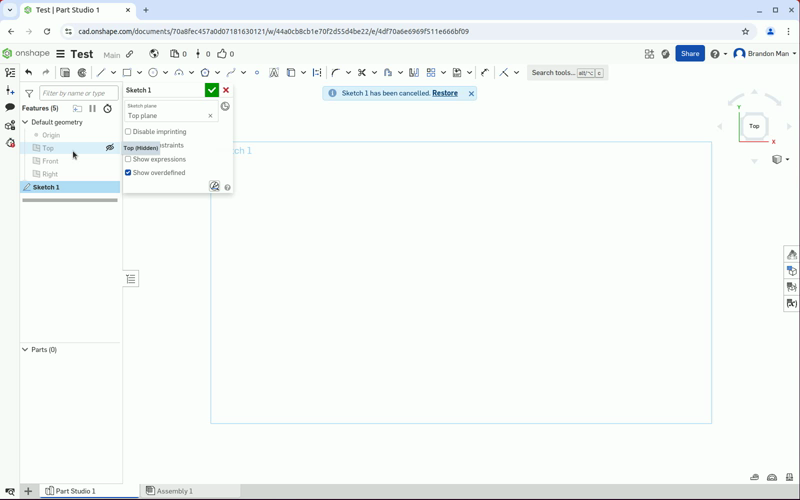
mouse_move(73, 352)
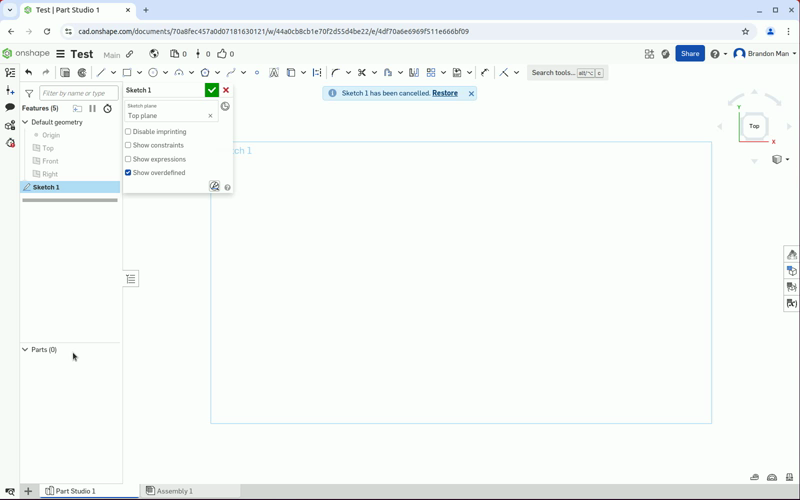
key(y)
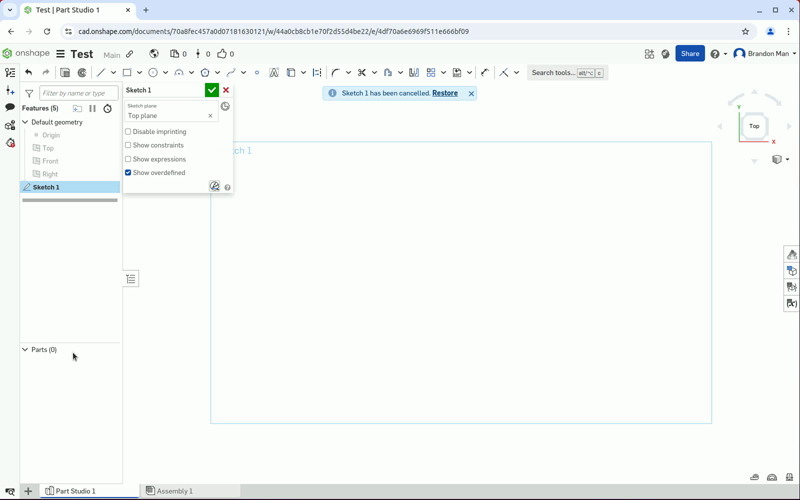
key(l)
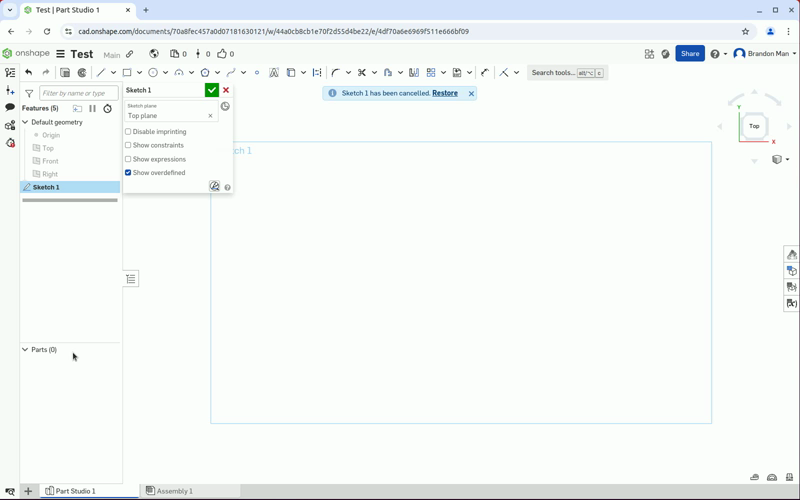
key_down(shift)
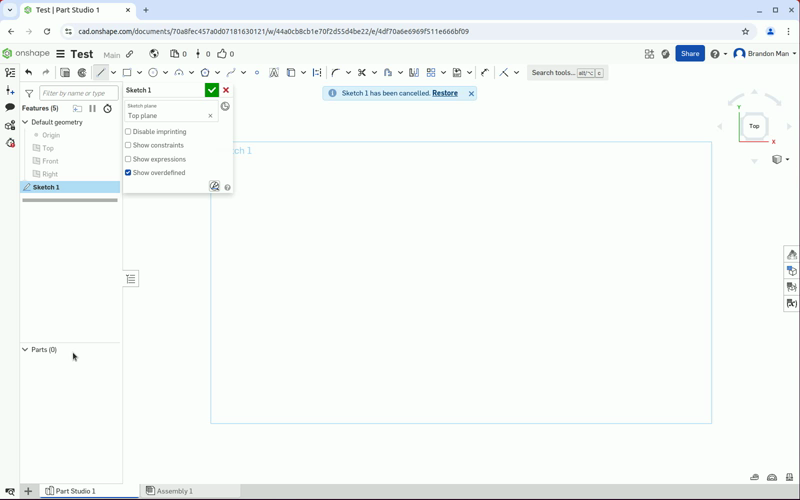
mouse_move(460, 307)
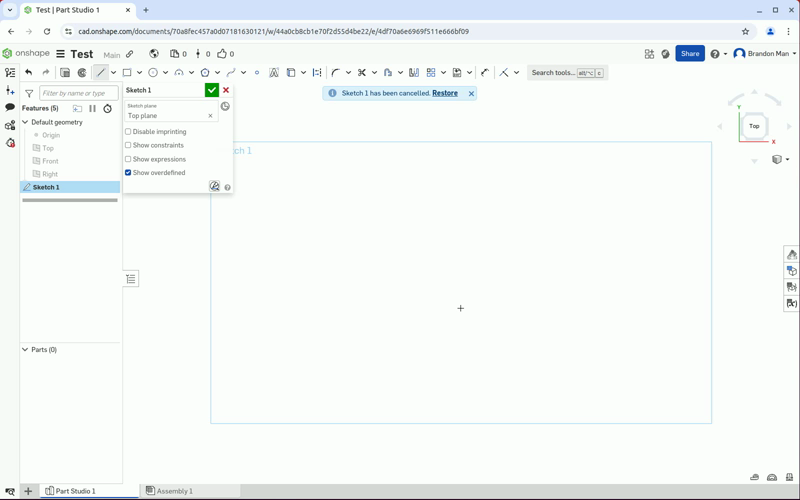
click(460, 307)
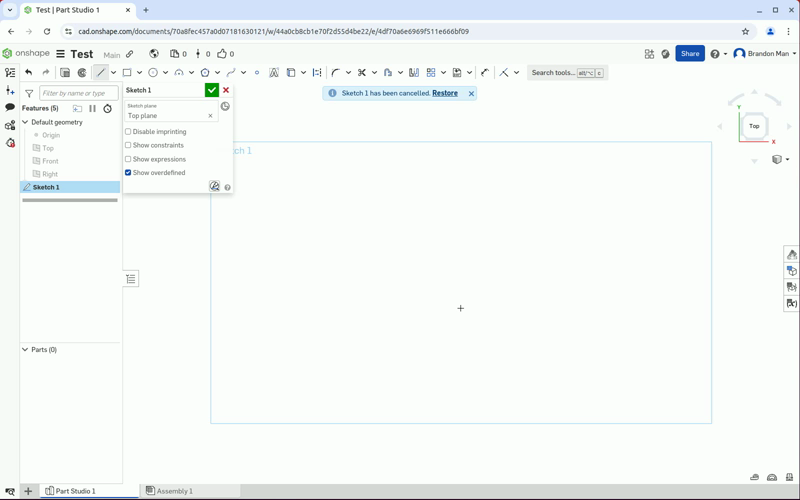
key_up(shift)
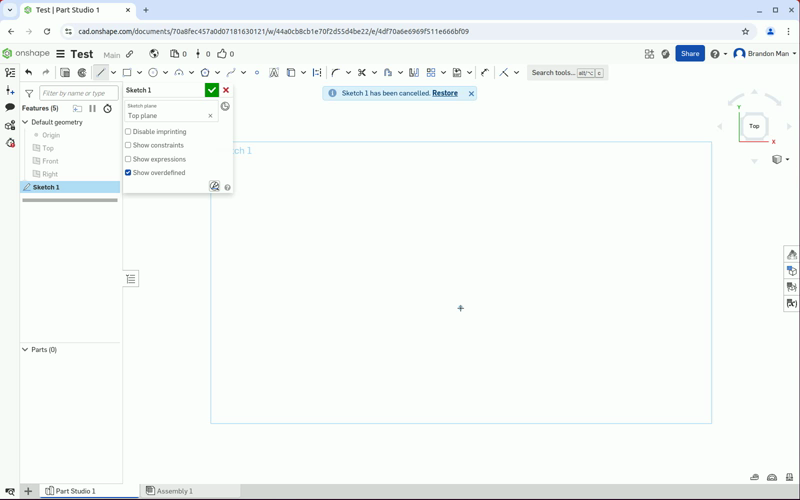
key_down(shift)
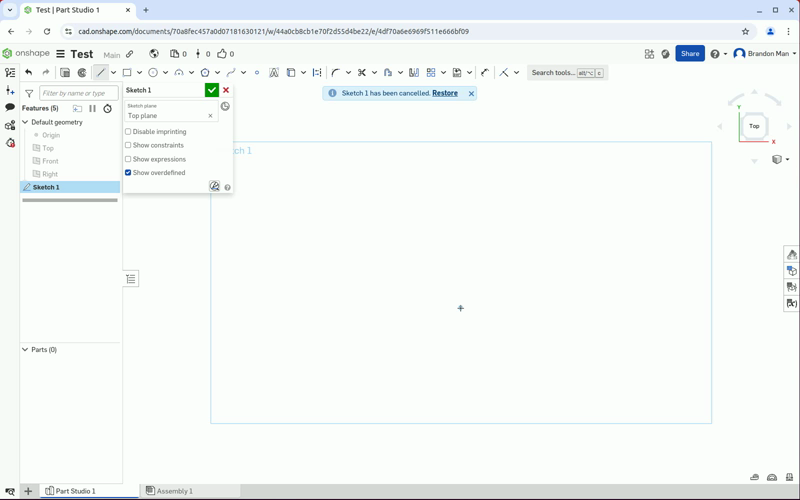
mouse_move(548, 307)
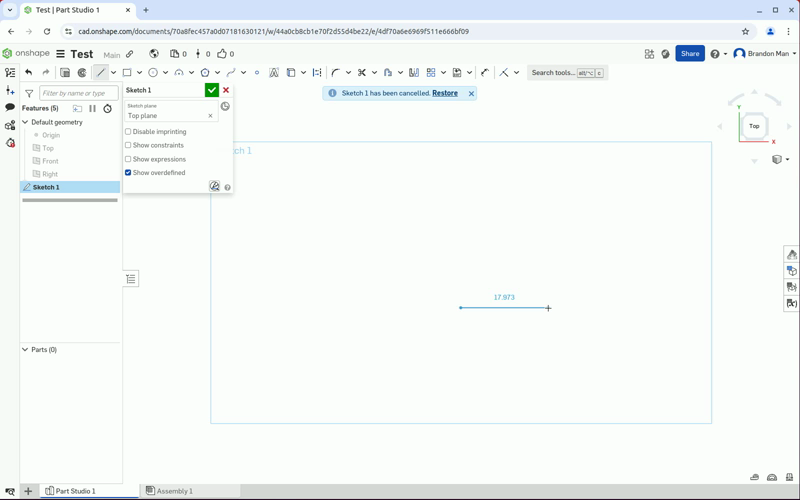
click(548, 307)
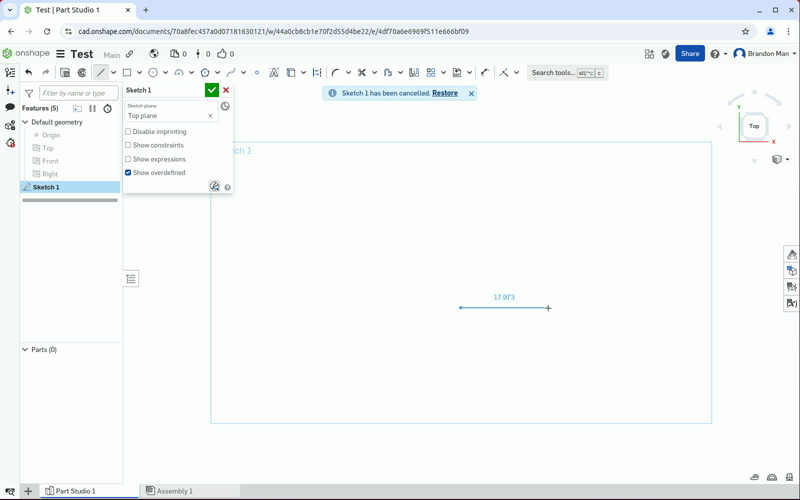
key_up(shift)
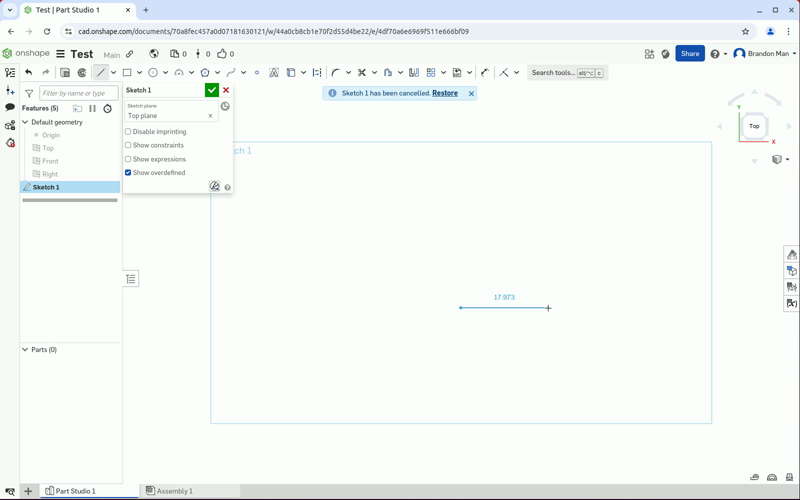
key(esc)
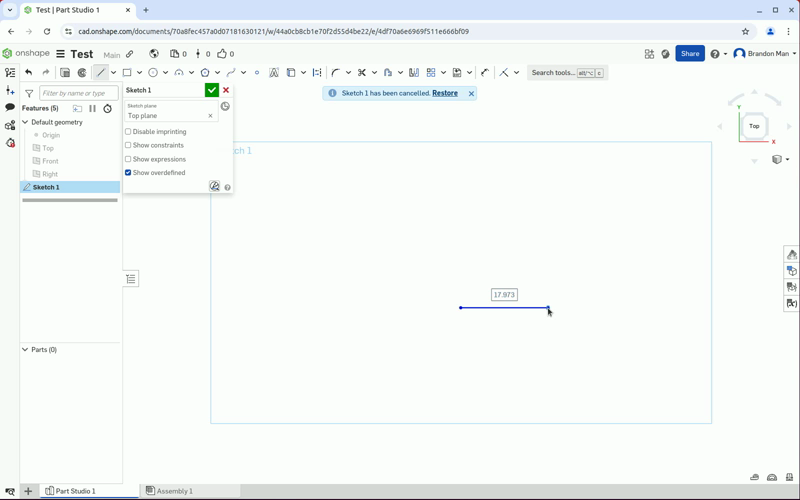
key(a)
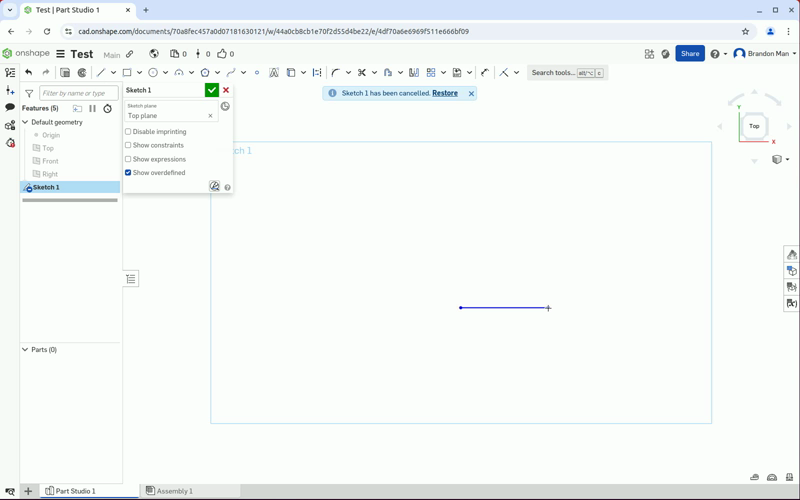
mouse_move(548, 307)
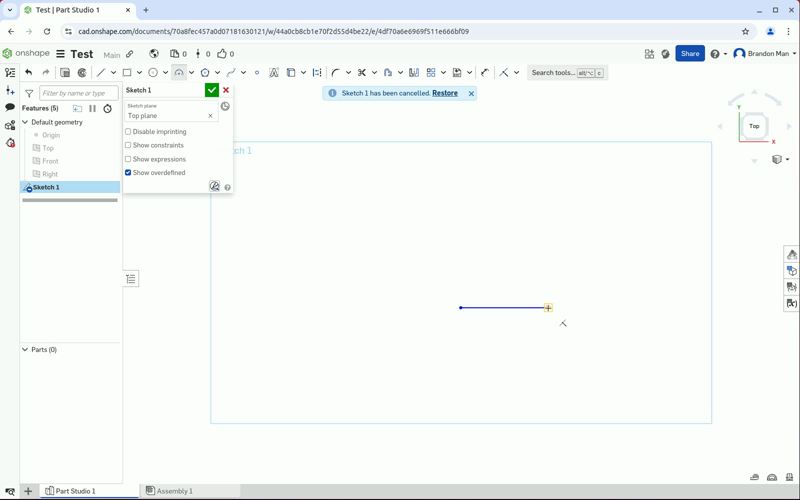
click(548, 307)
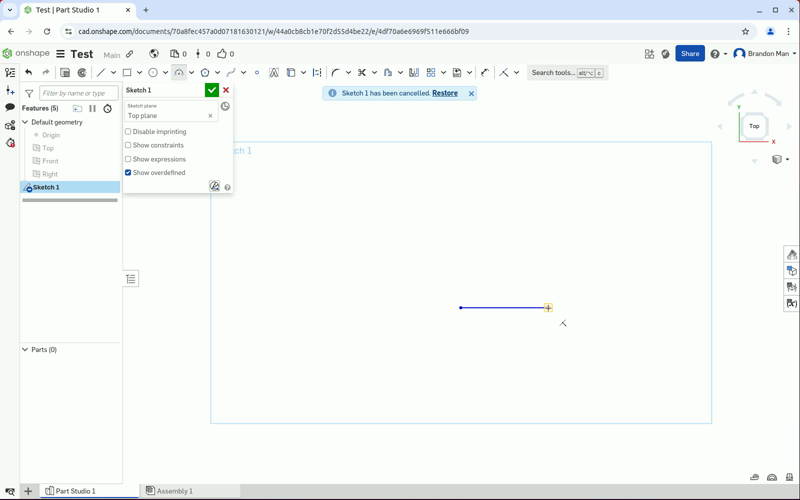
key_down(shift)
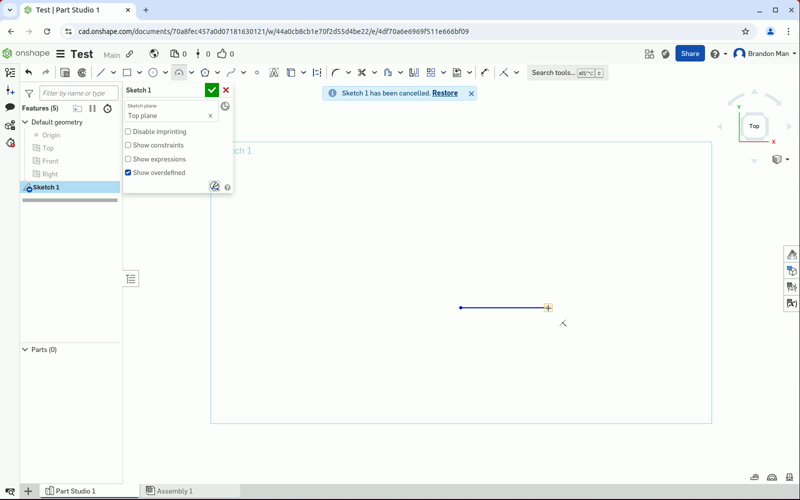
mouse_move(548, 257)
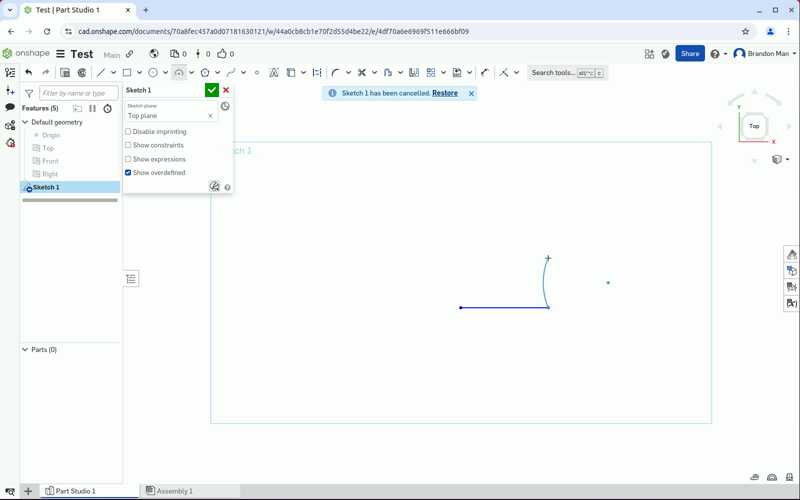
click(548, 257)
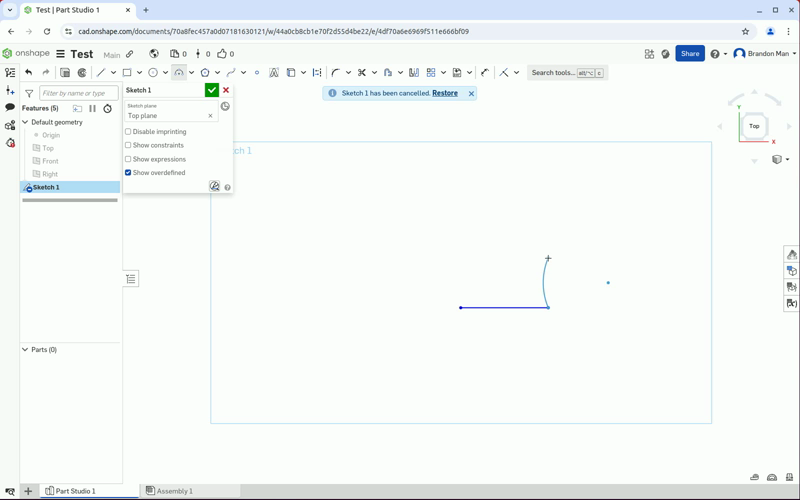
mouse_move(573, 282)
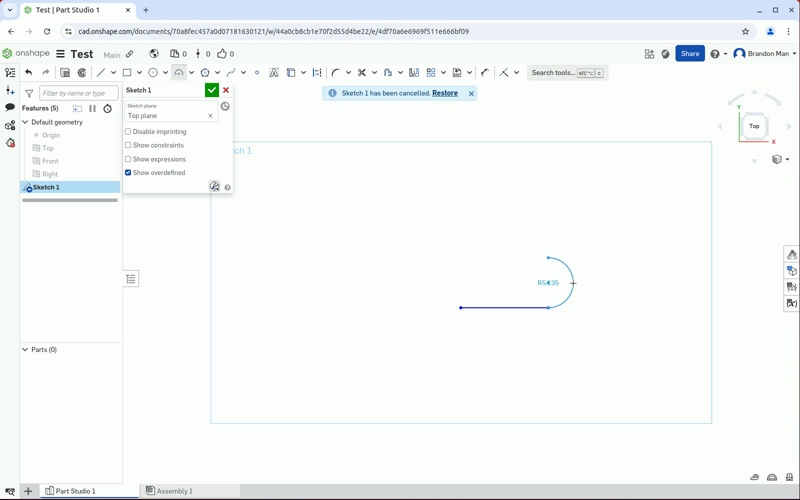
click(573, 282)
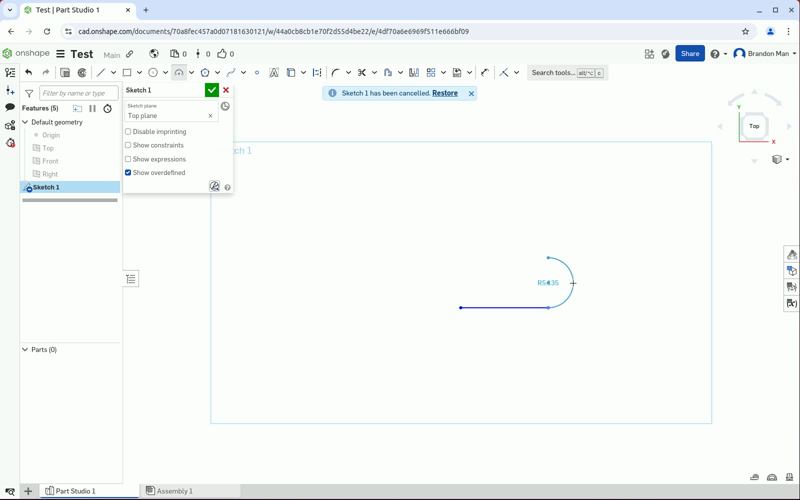
key_up(shift)
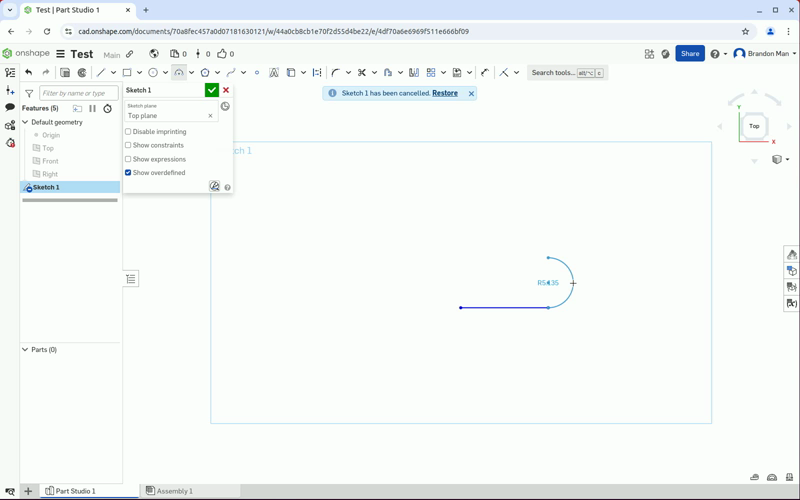
key(esc)
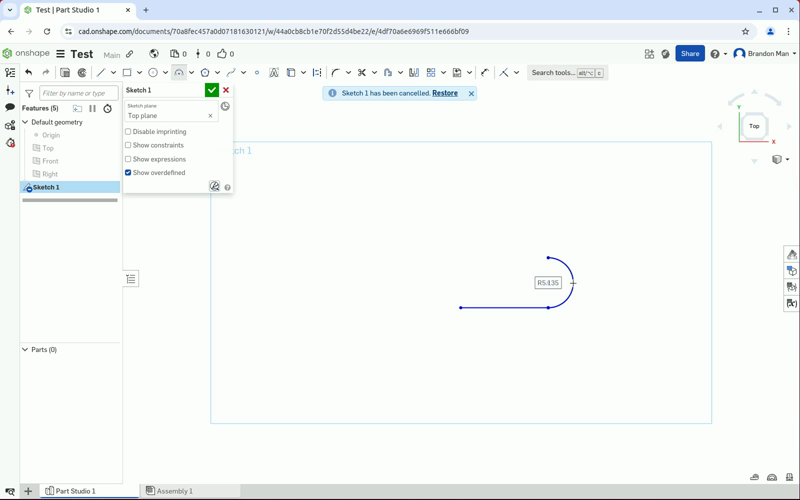
key(l)
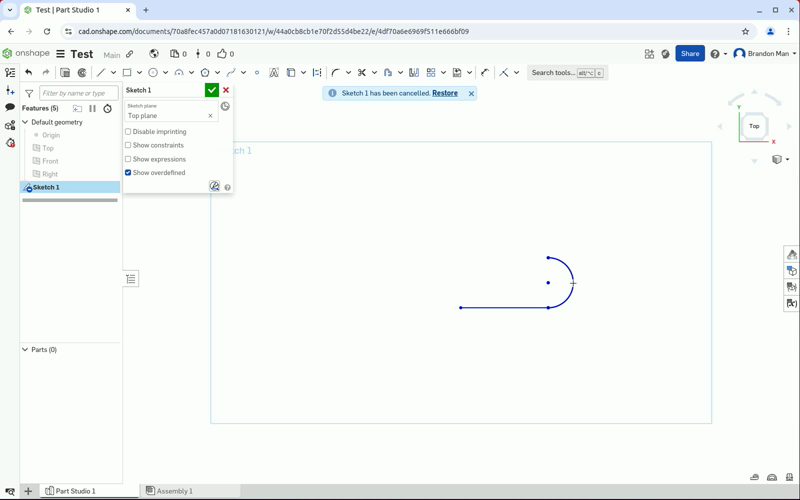
mouse_move(548, 257)
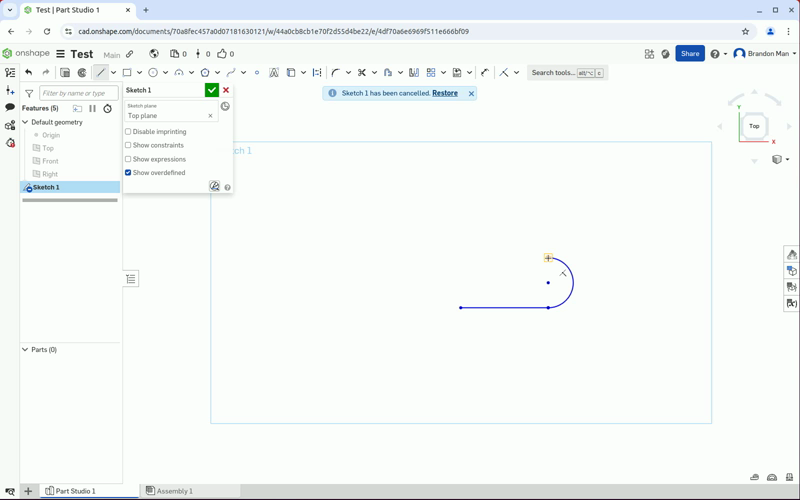
click(548, 257)
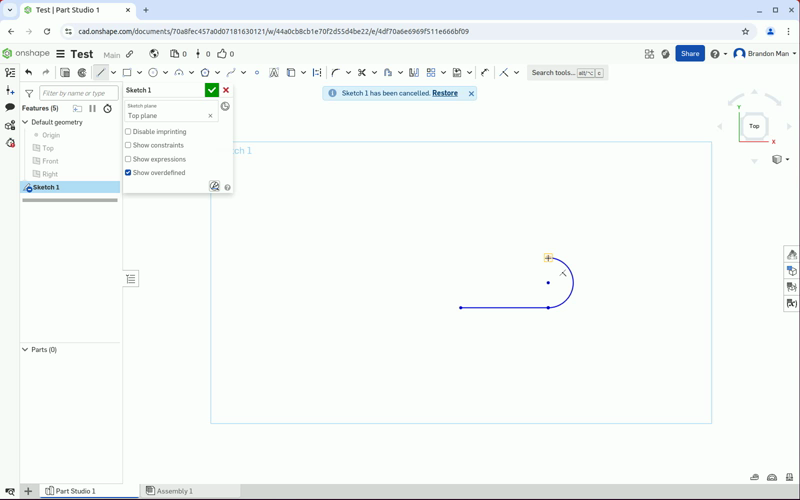
key_down(shift)
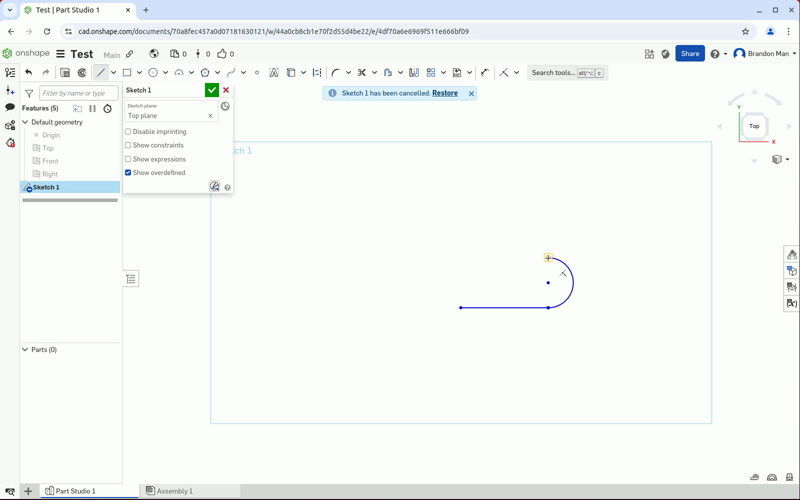
mouse_move(460, 257)
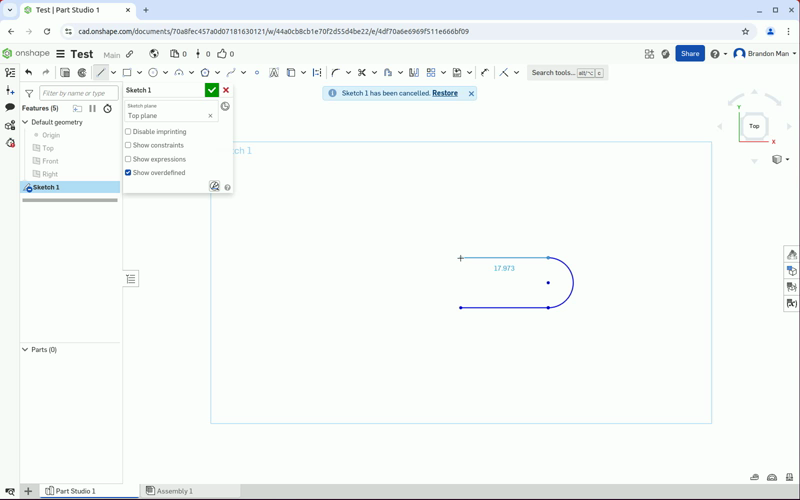
click(460, 257)
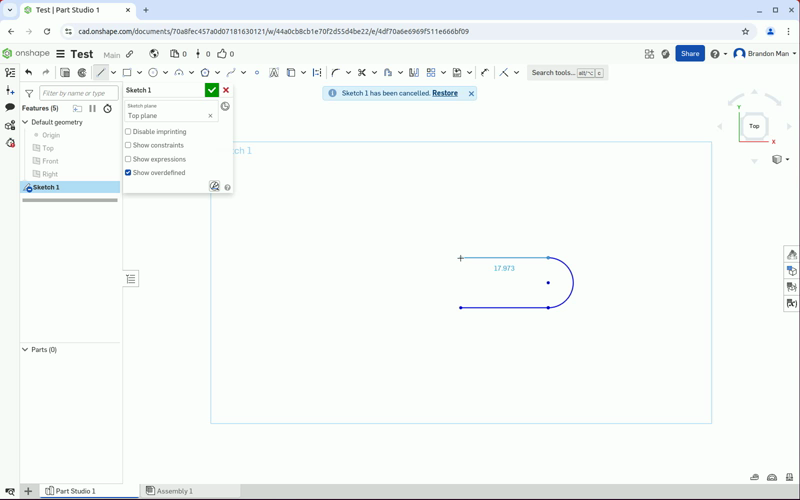
key_up(shift)
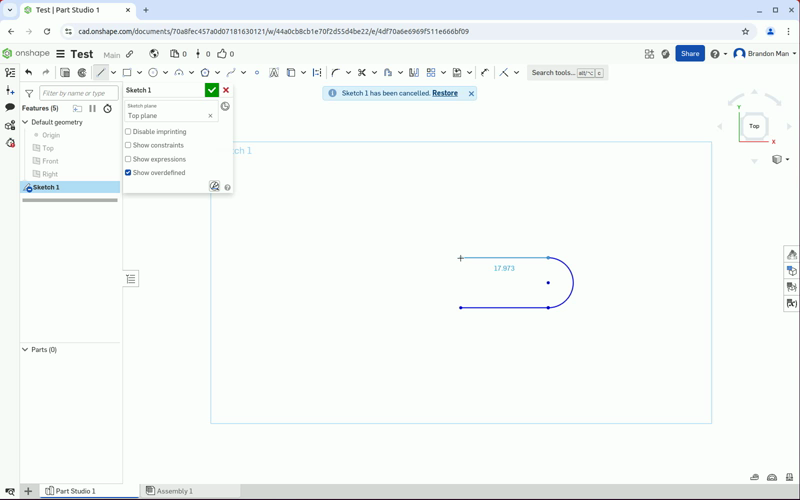
key(esc)
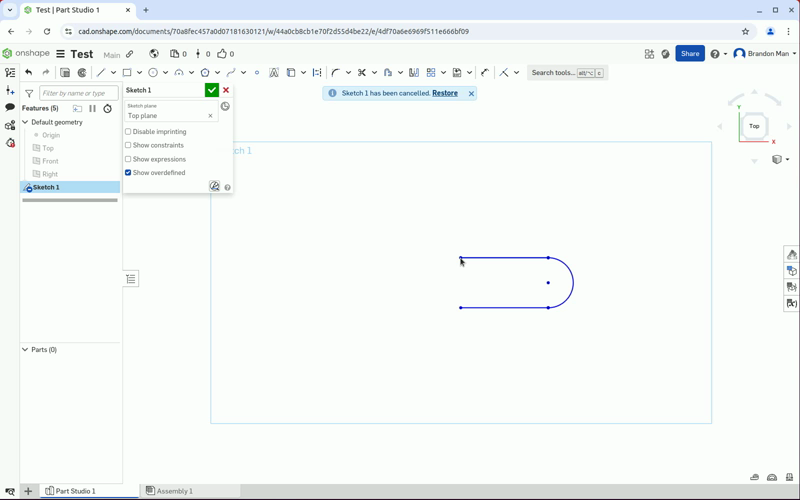
key(a)
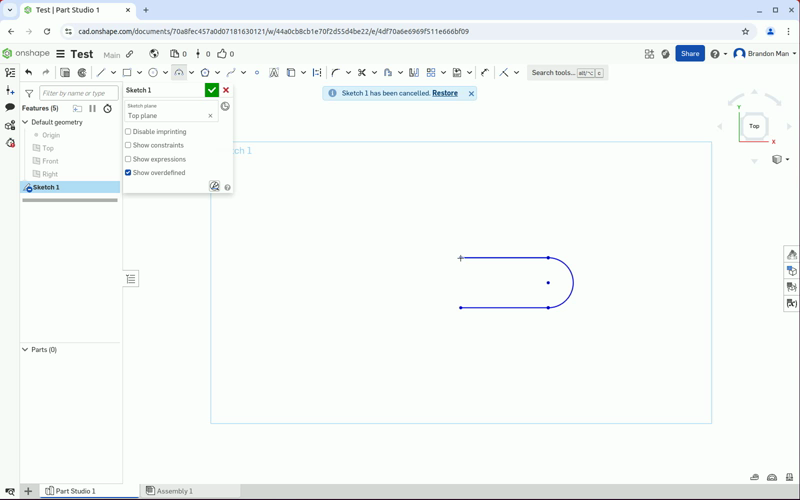
mouse_move(460, 257)
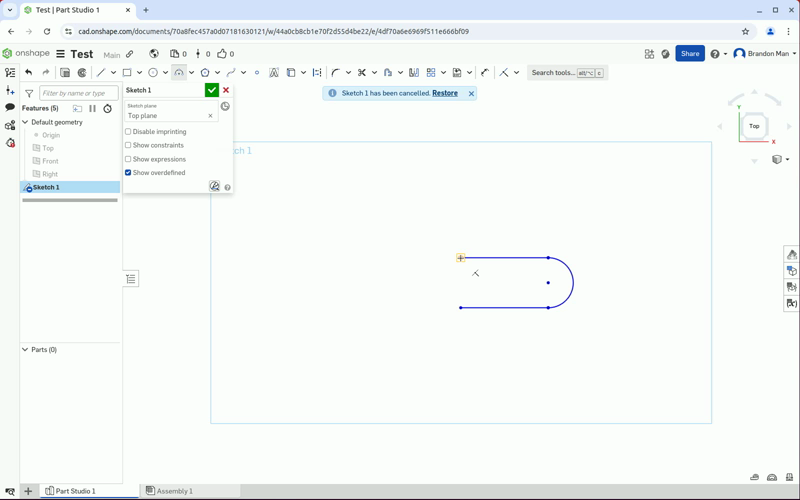
click(460, 257)
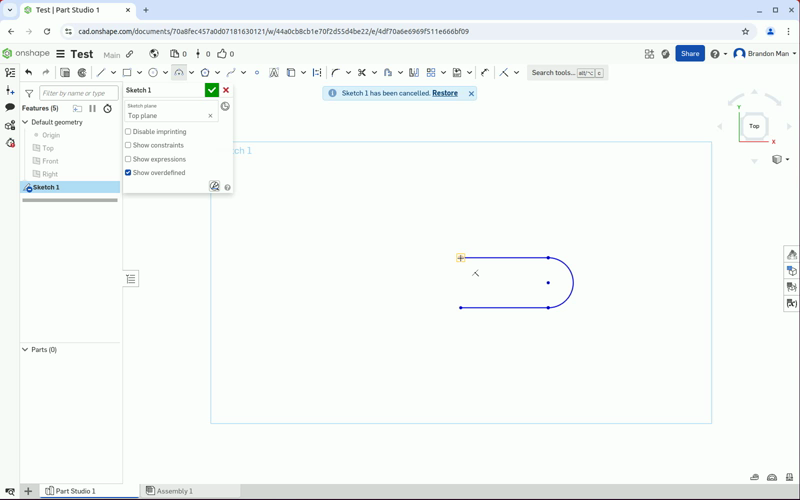
mouse_move(460, 307)
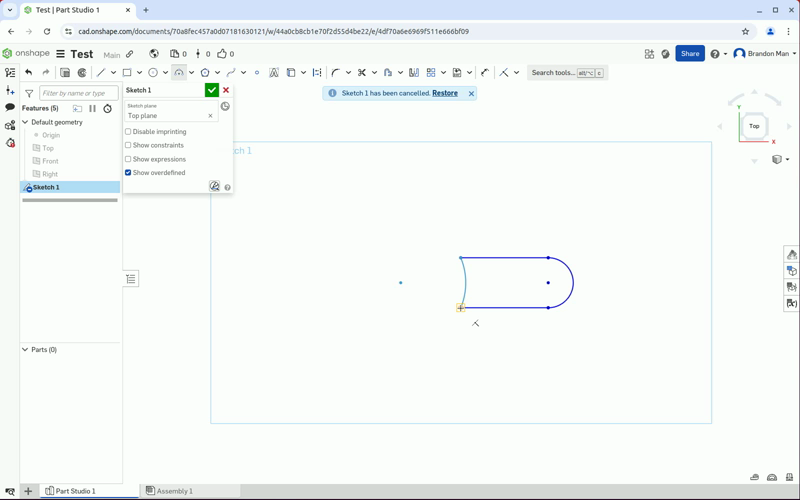
click(460, 307)
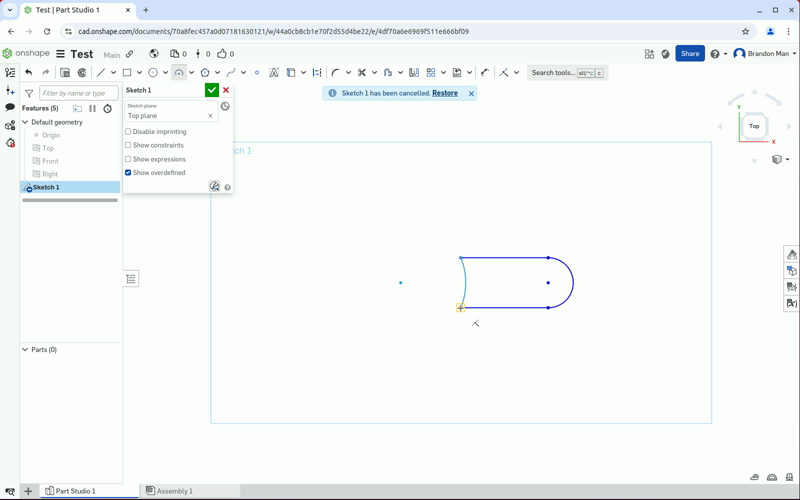
key_down(shift)
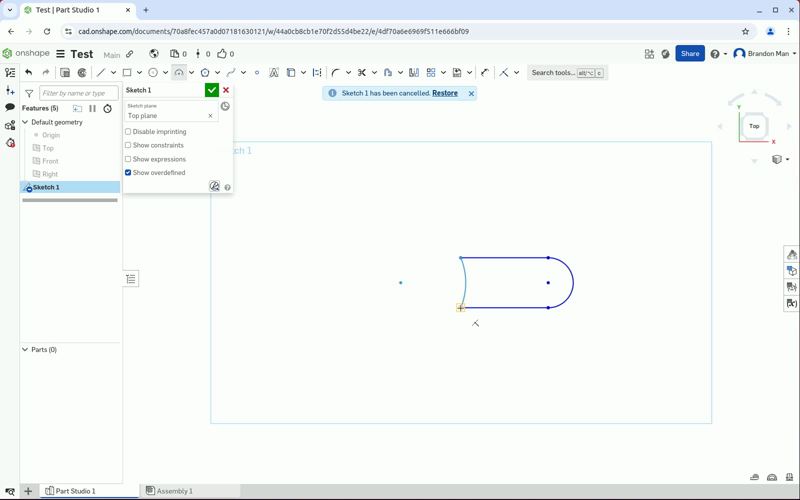
mouse_move(435, 282)
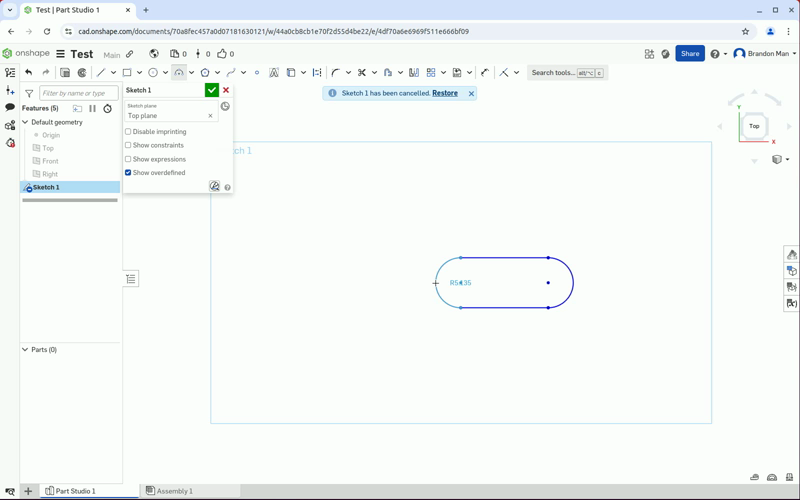
click(435, 282)
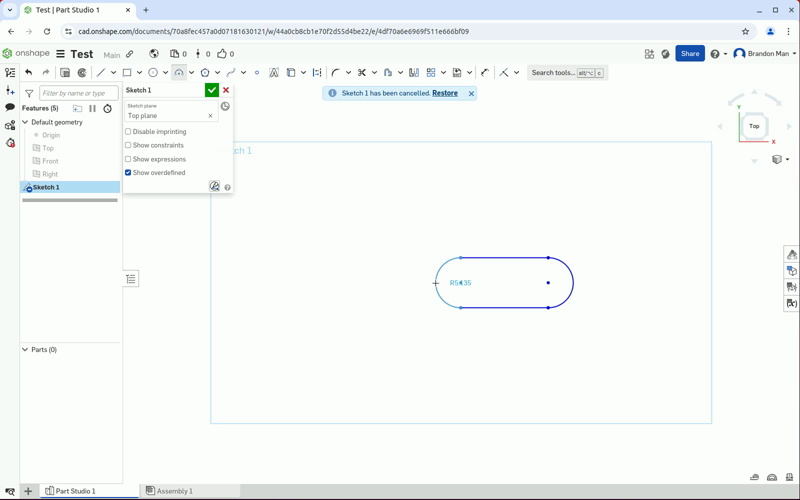
key_up(shift)
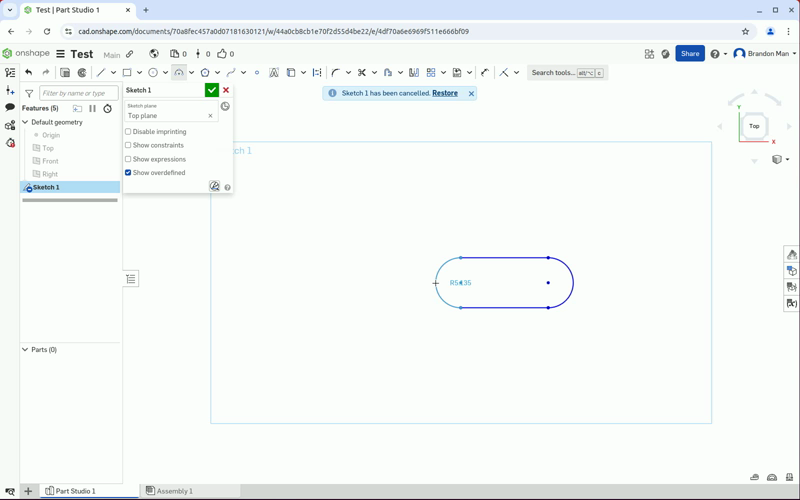
key(esc)
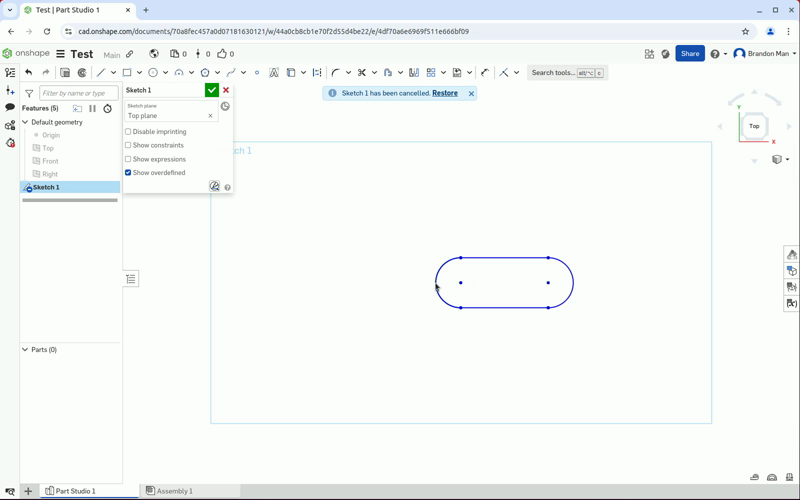
mouse_move(549, 294)
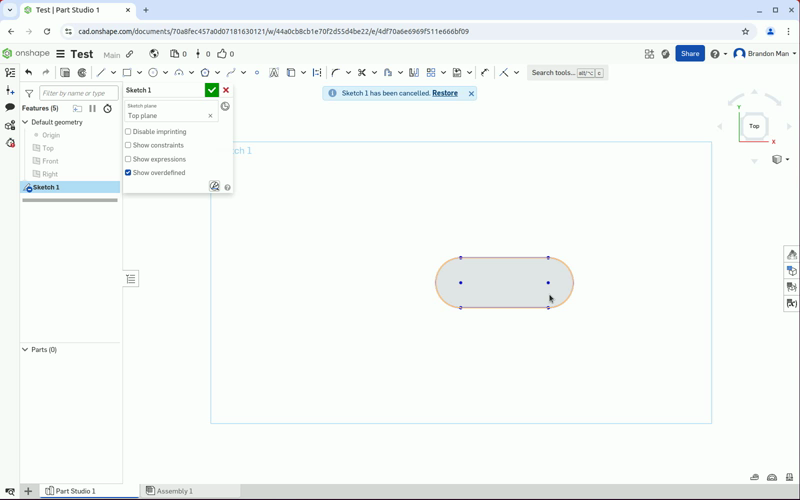
click(549, 294)
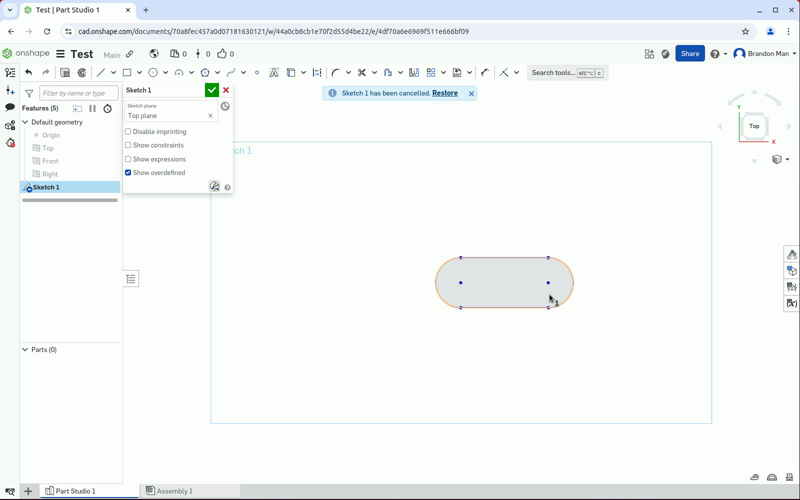
mouse_move(73, 352)
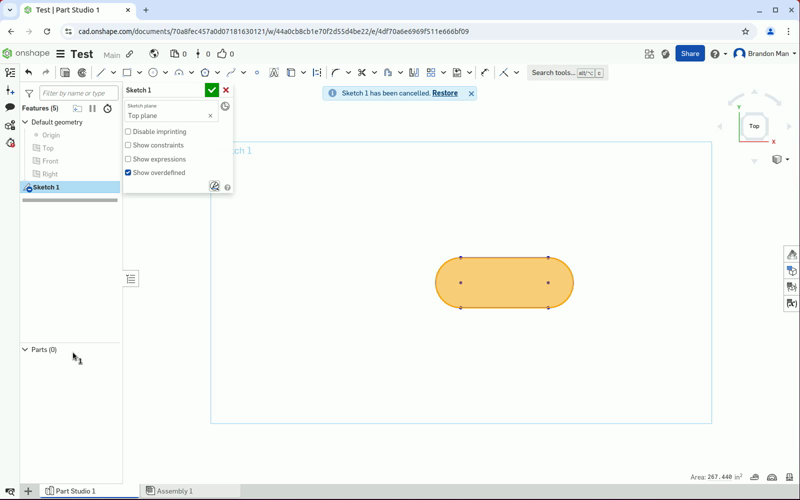
key(shift+y)
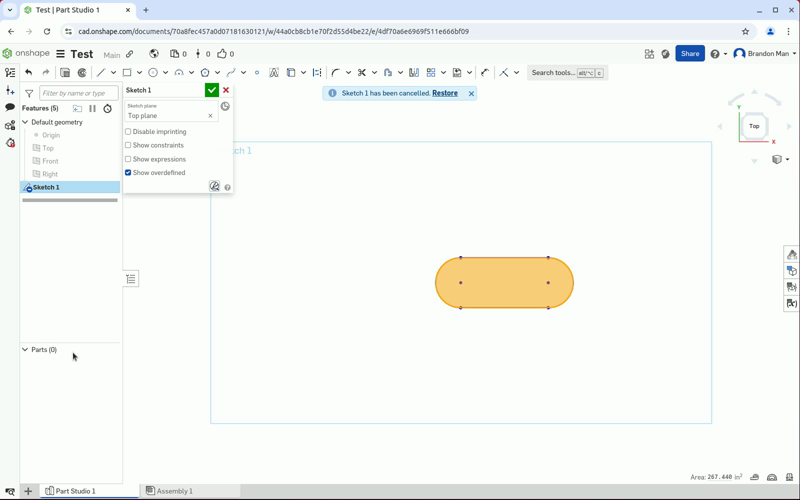
key(shift+e)
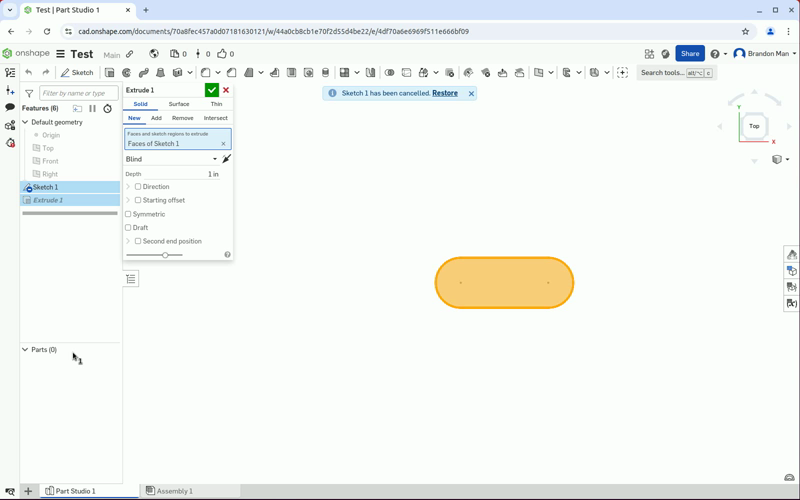
mouse_move(143, 106)
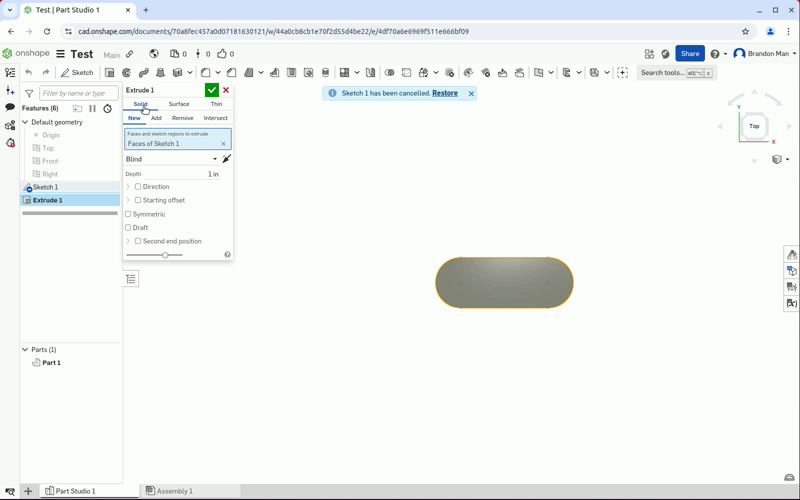
click(143, 106)
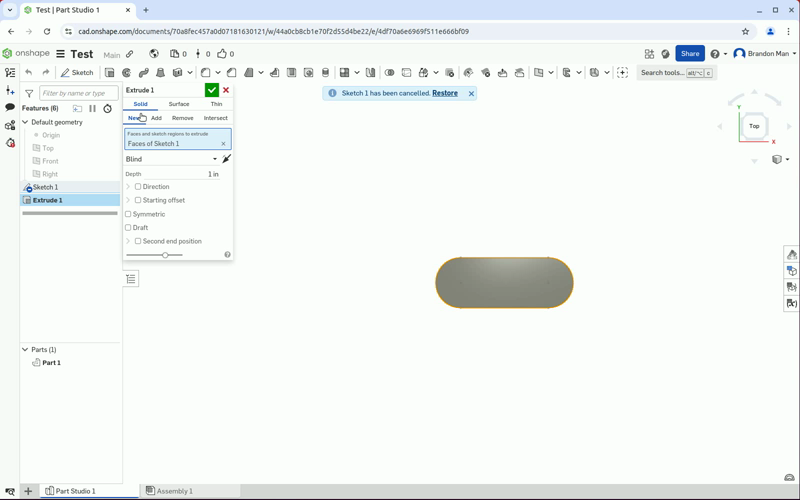
mouse_move(137, 120)
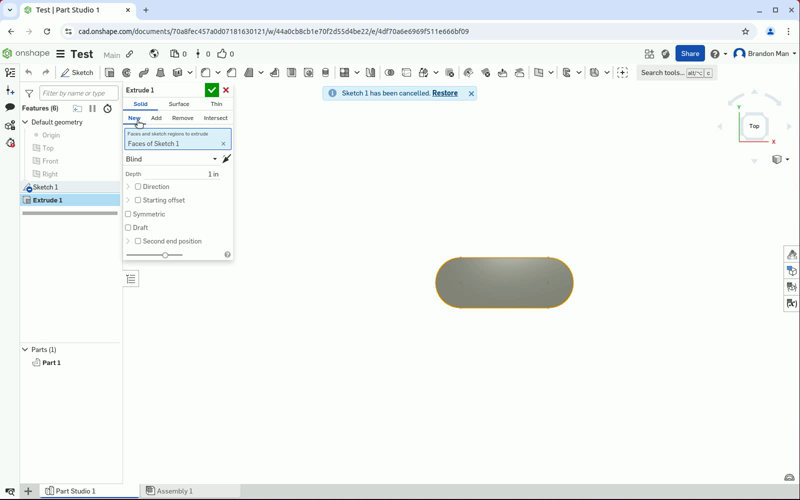
click(137, 120)
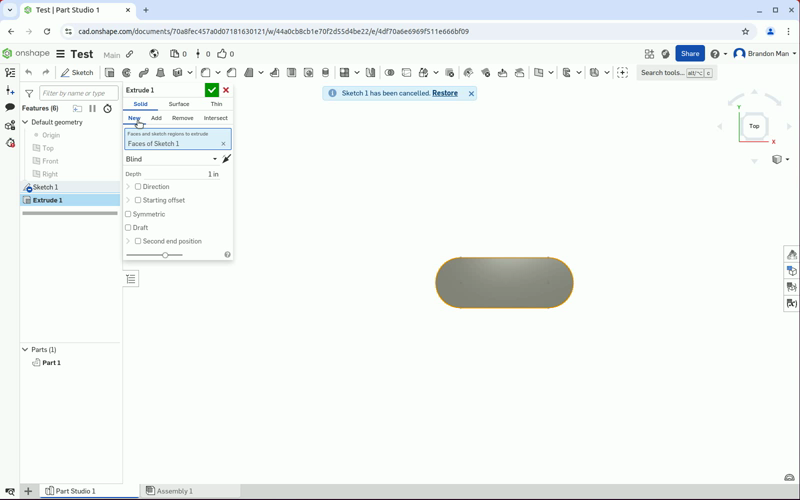
key(tab, 4)
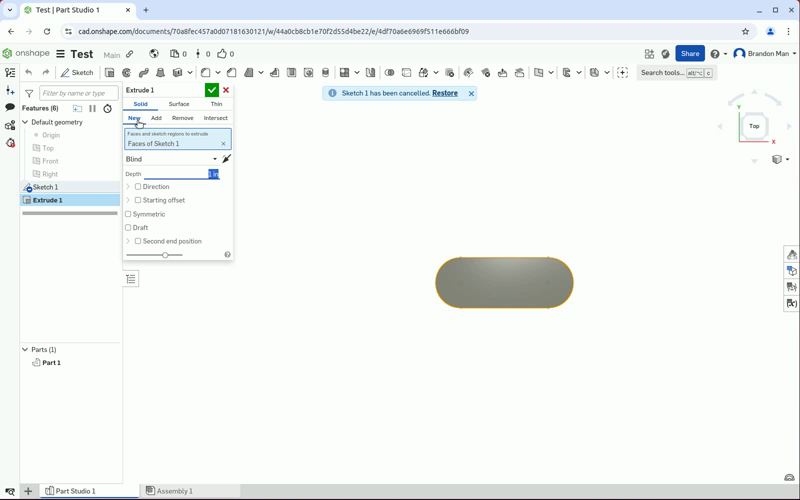
text(3.851)
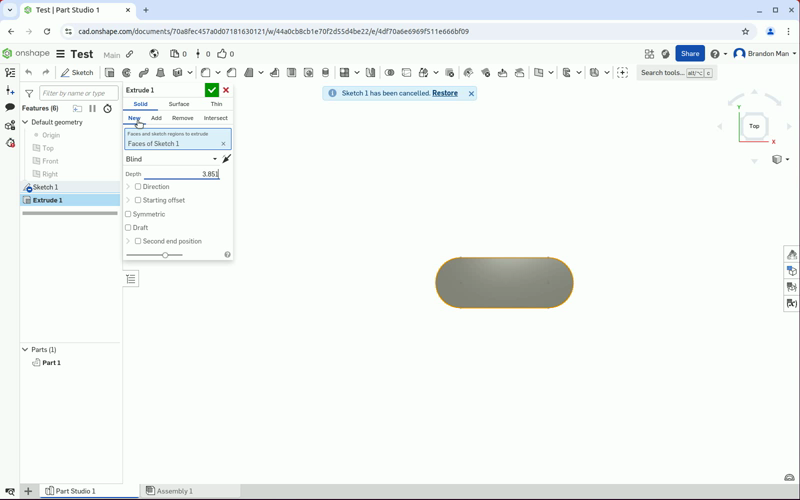
key(enter)
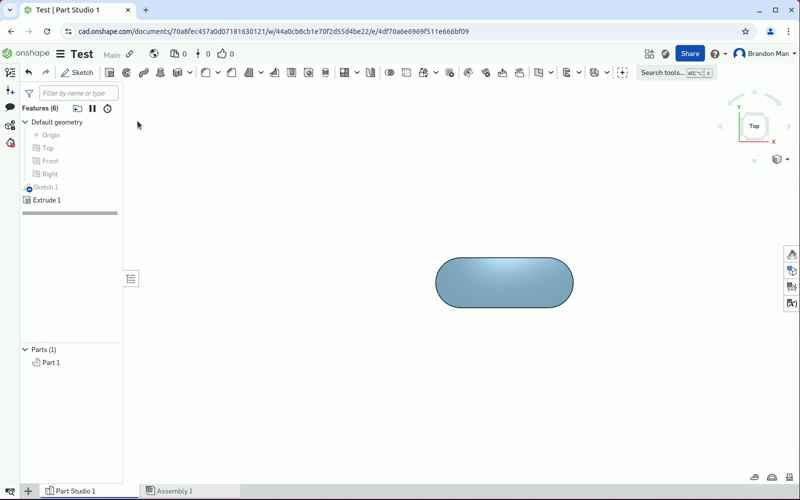
key(shift+h)
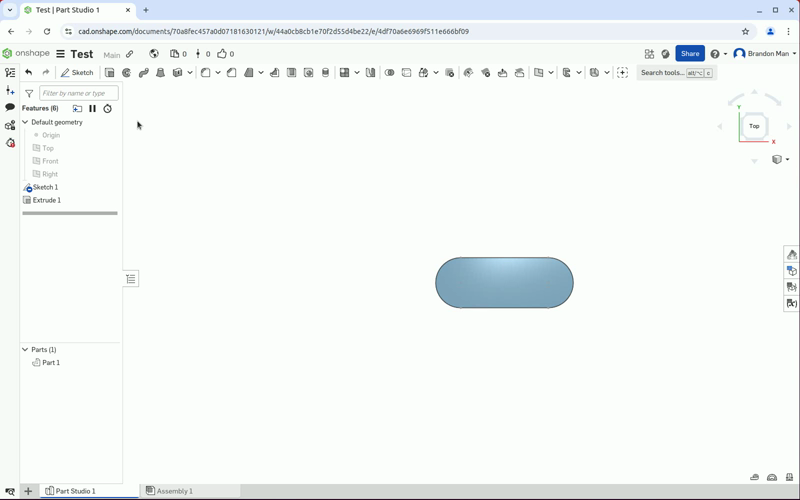
key(shift+h)
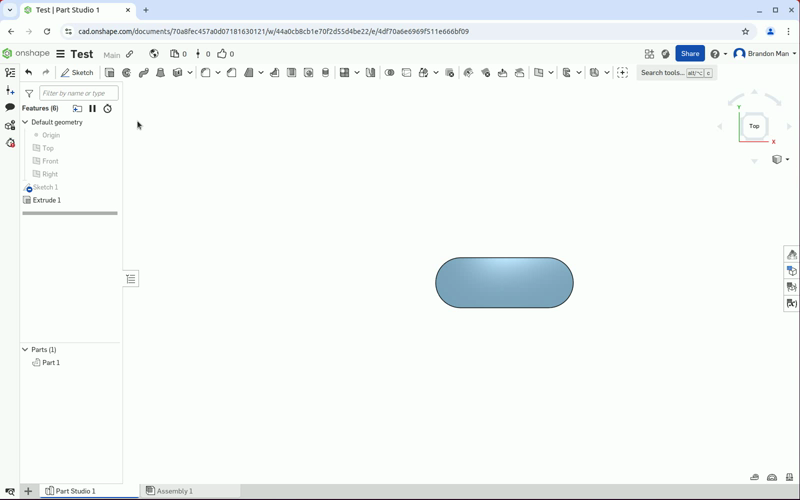
mouse_move(73, 189)
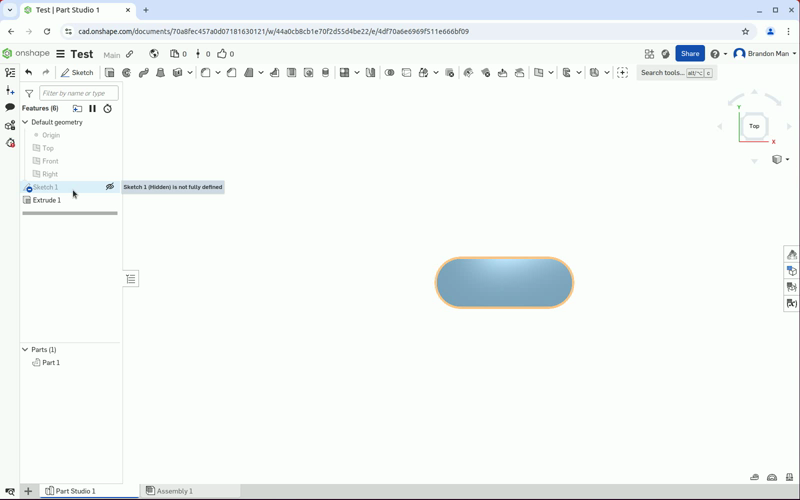
click(73, 189)
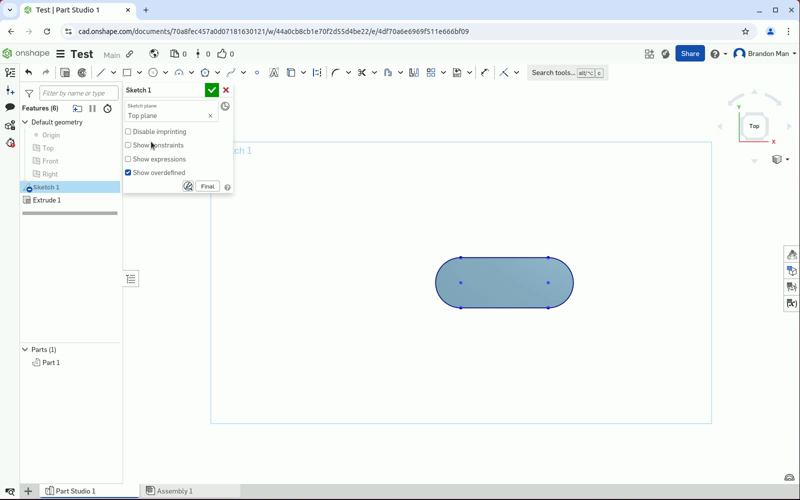
mouse_move(229, 92)
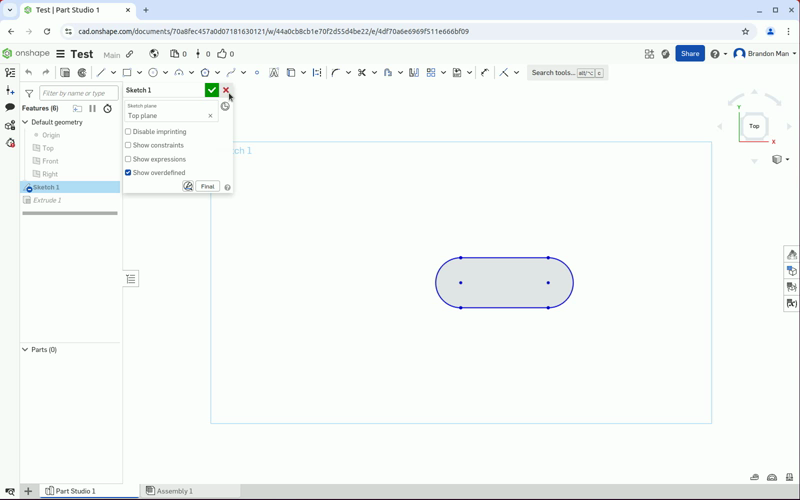
click(229, 92)
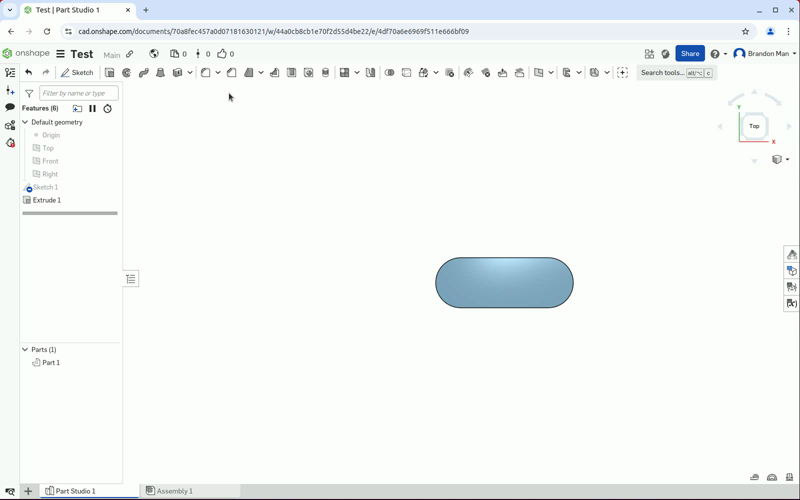
mouse_move(541, 75)
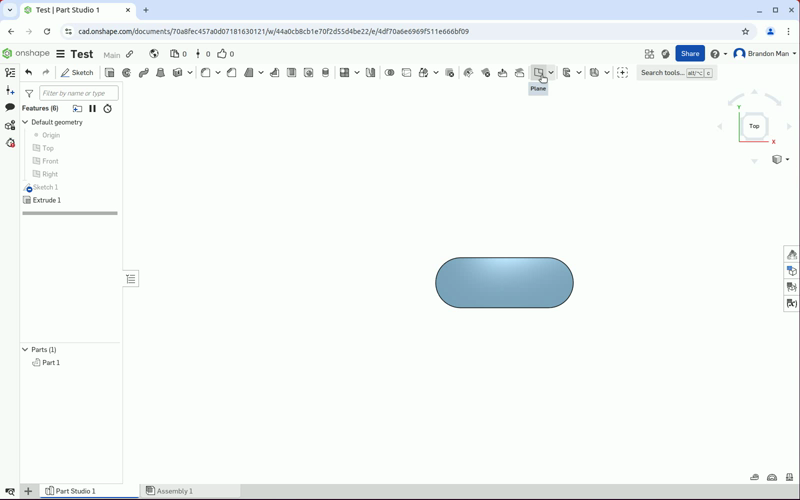
click(541, 75)
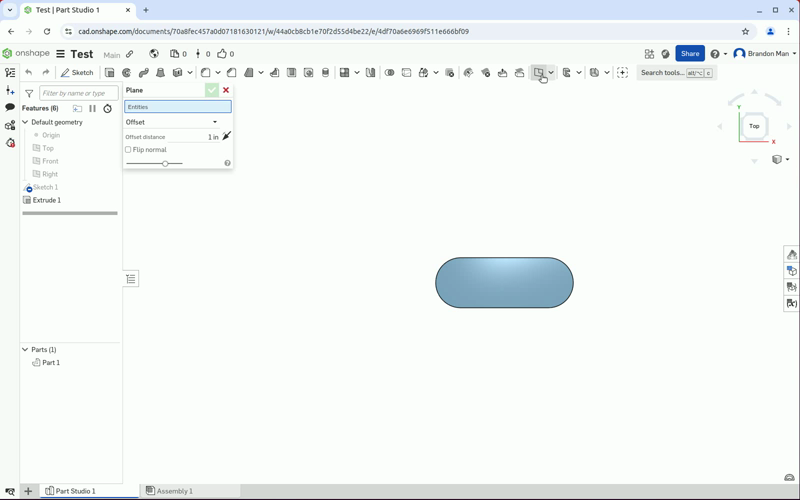
mouse_move(73, 150)
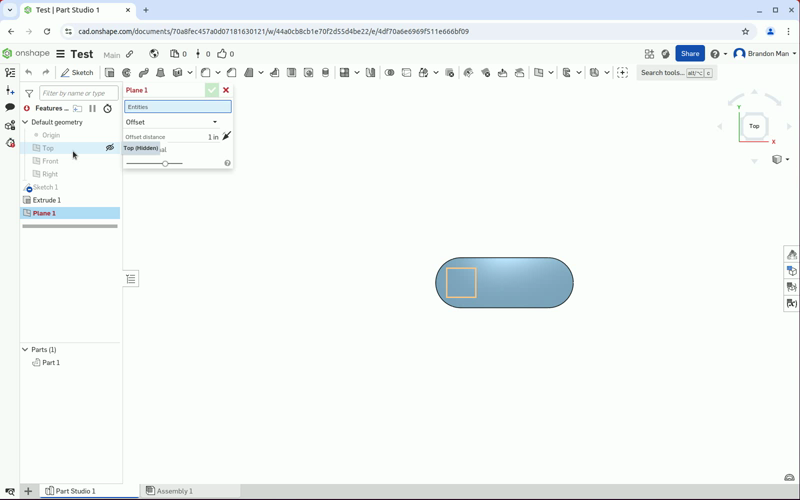
click(73, 150)
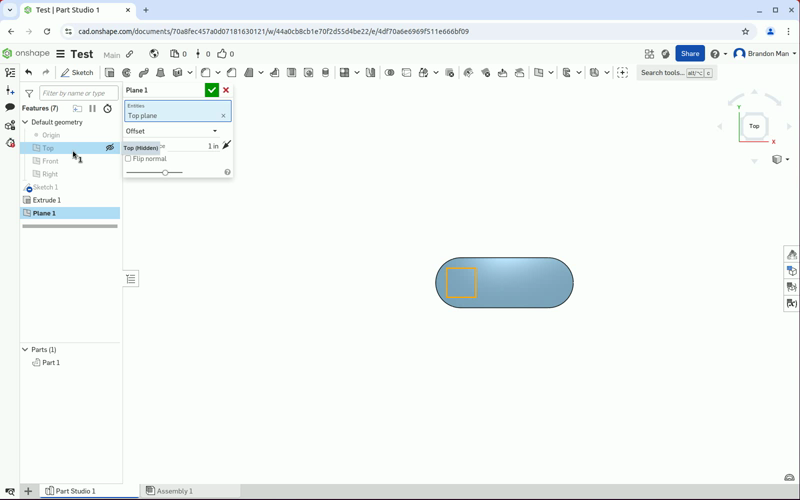
key(tab, 2)
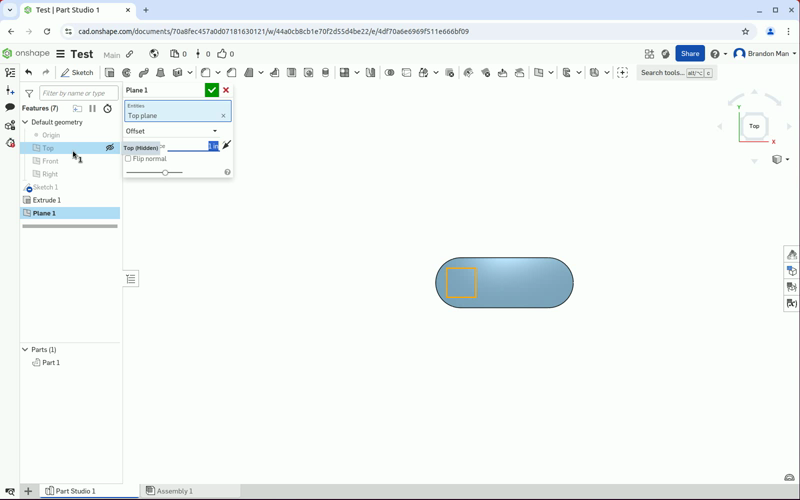
text(3.851)
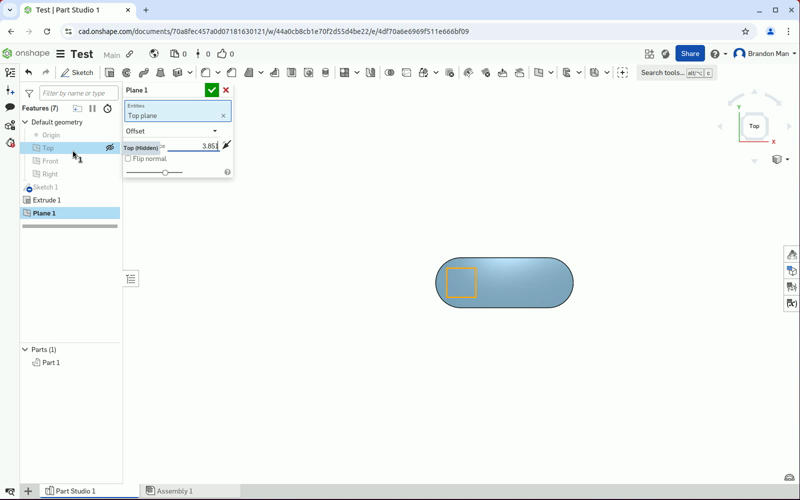
key(enter, 2)
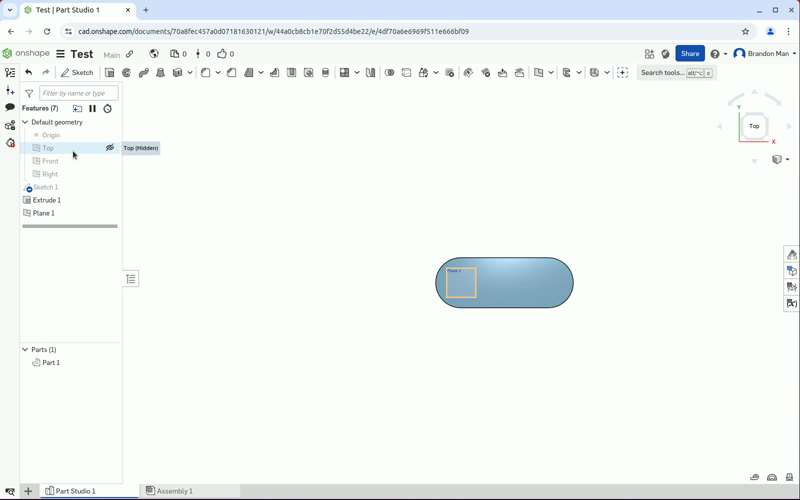
key(shift+s)
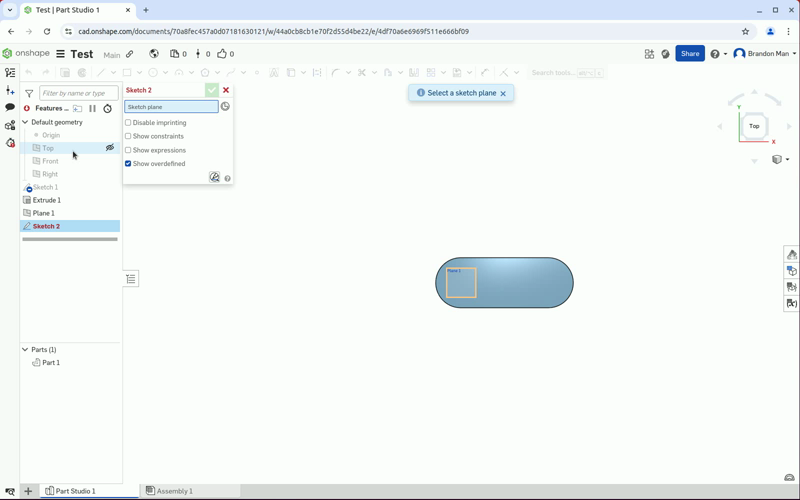
mouse_move(73, 215)
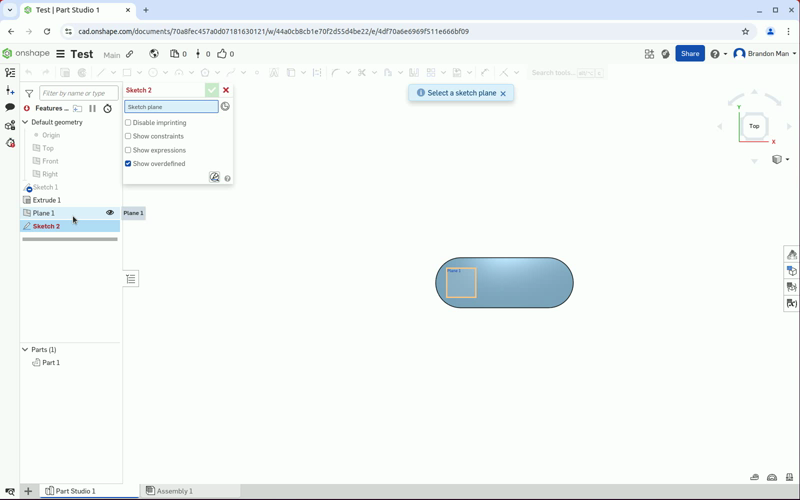
click(73, 215)
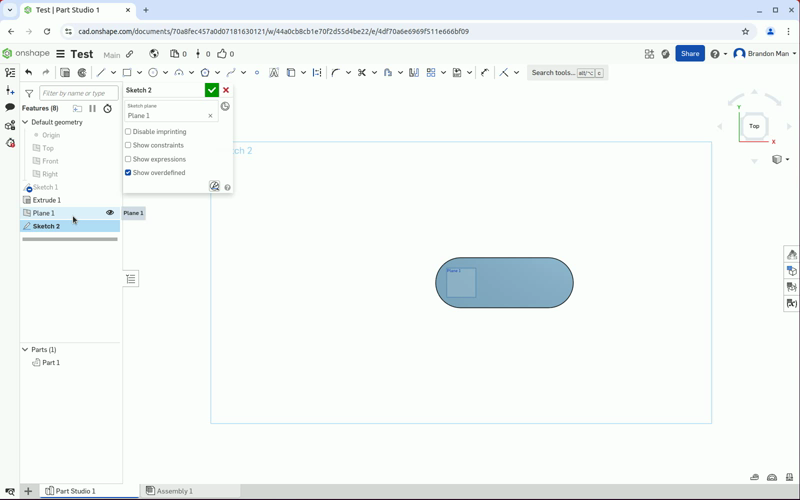
mouse_move(73, 352)
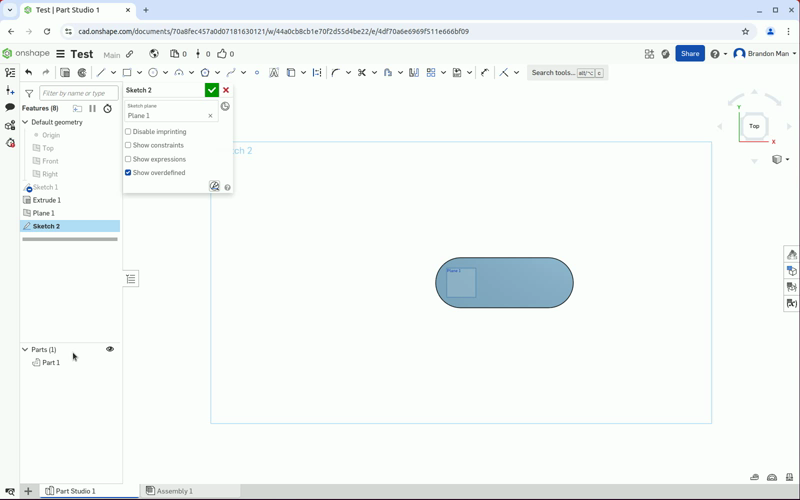
key(y)
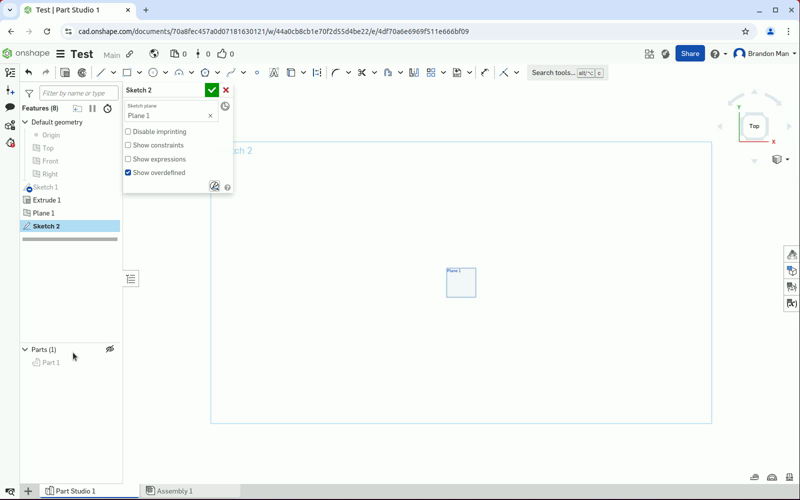
key(c)
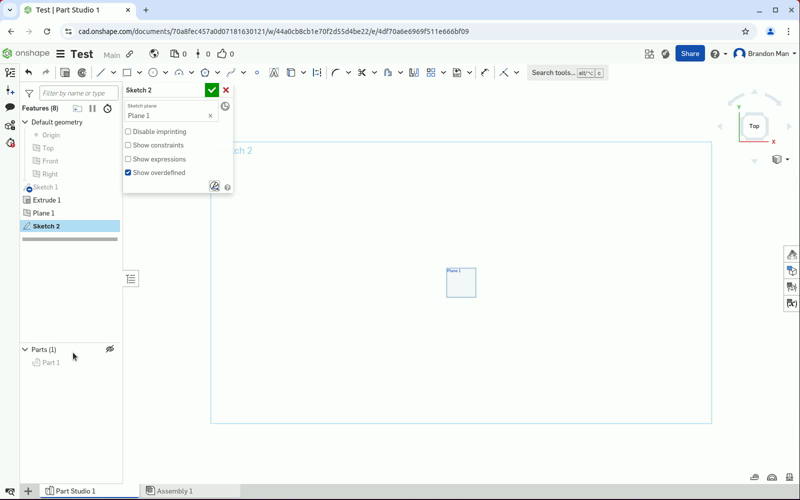
key_down(shift)
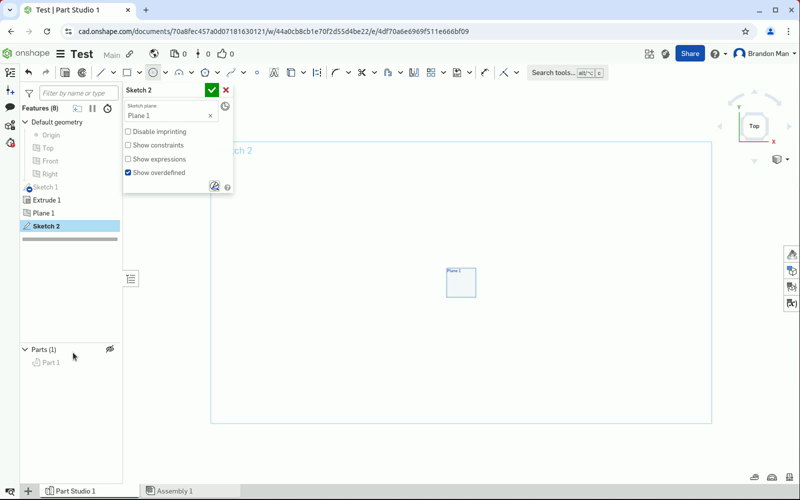
mouse_move(460, 282)
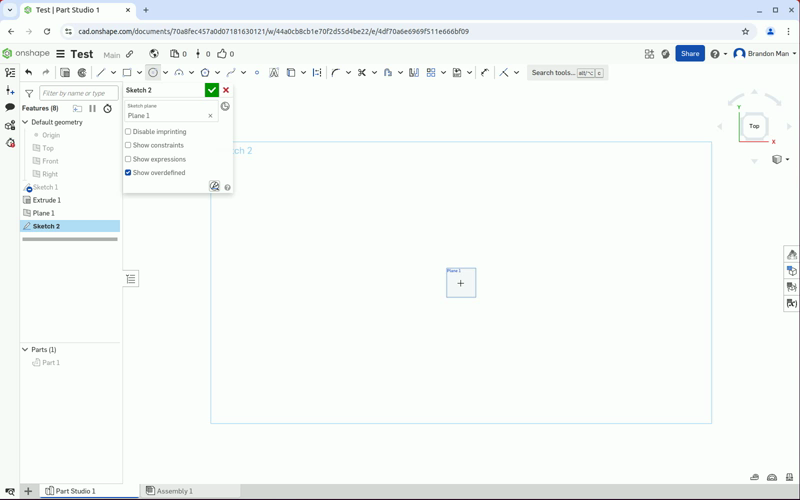
click(460, 282)
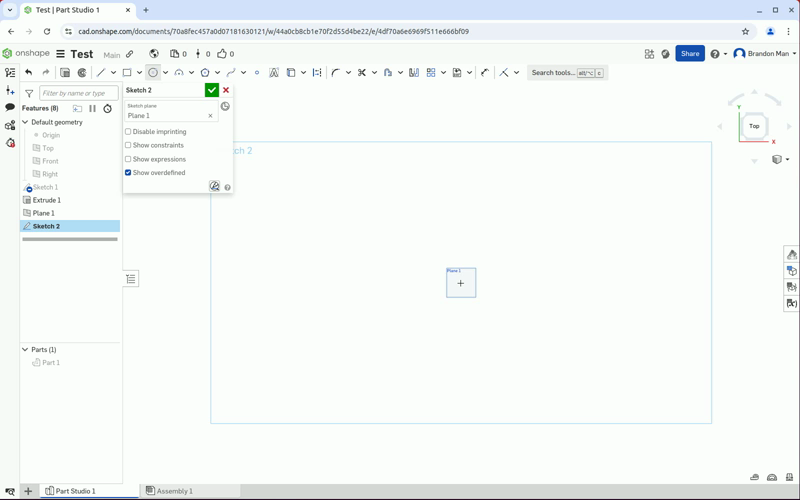
key_up(shift)
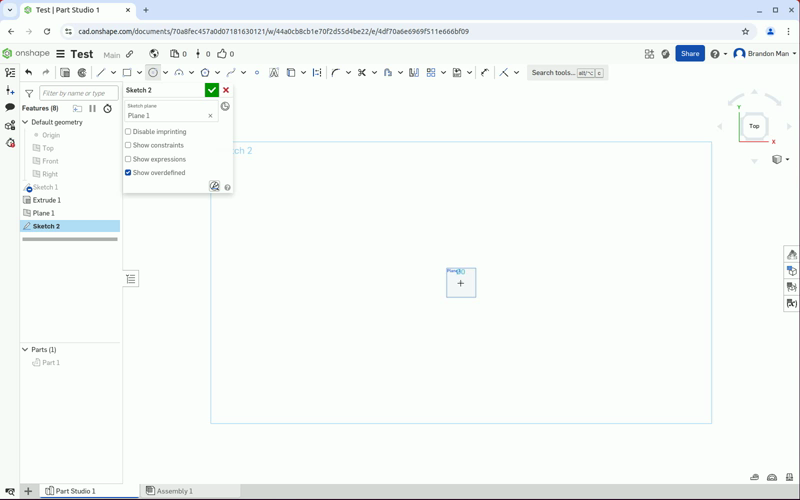
mouse_move(472, 282)
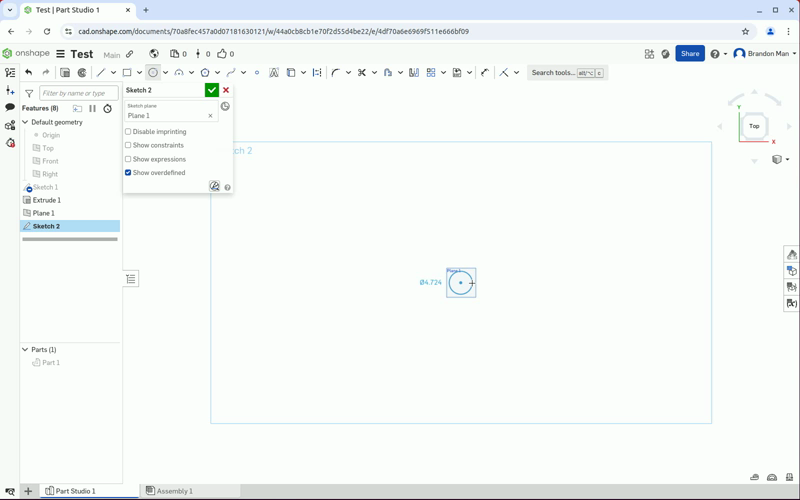
click(472, 282)
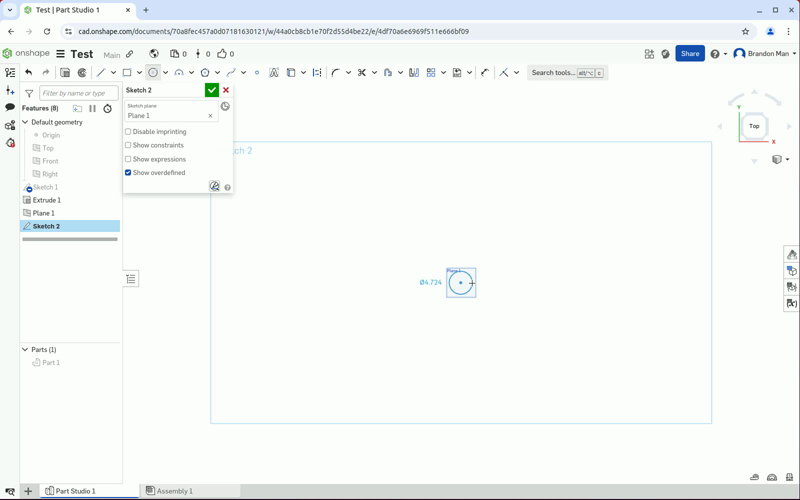
key(esc)
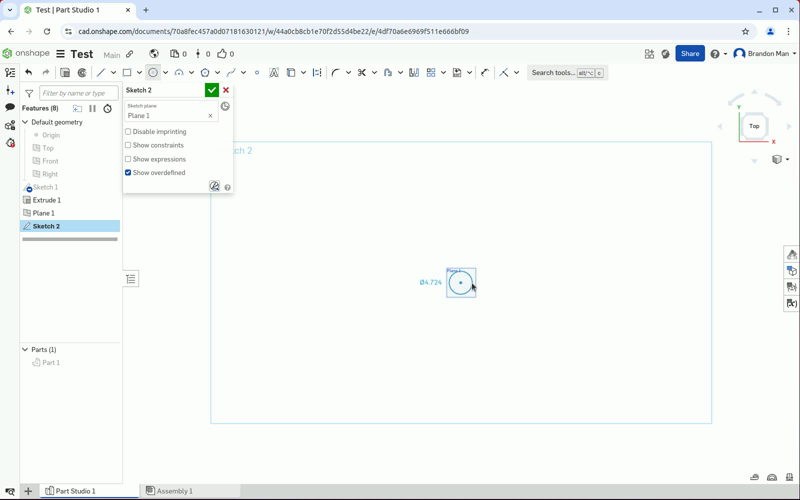
key(c)
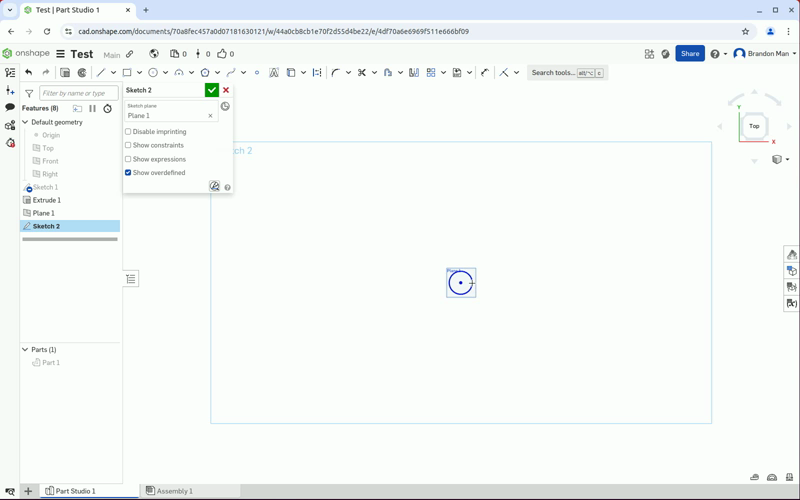
key_down(shift)
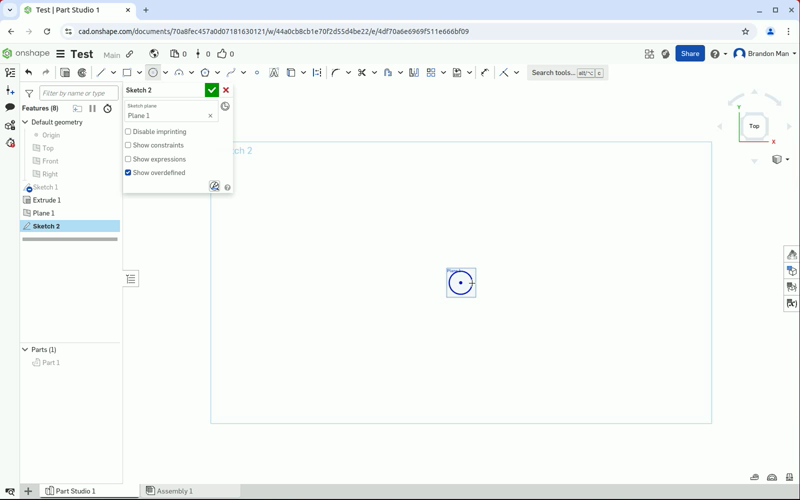
mouse_move(461, 282)
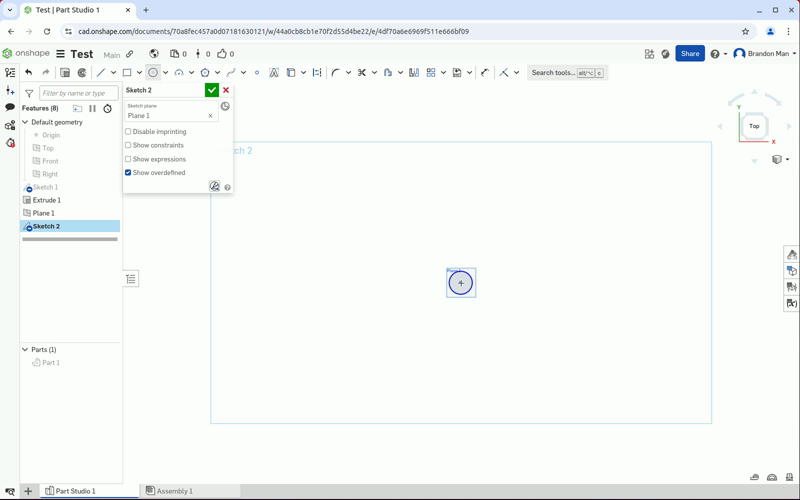
click(461, 282)
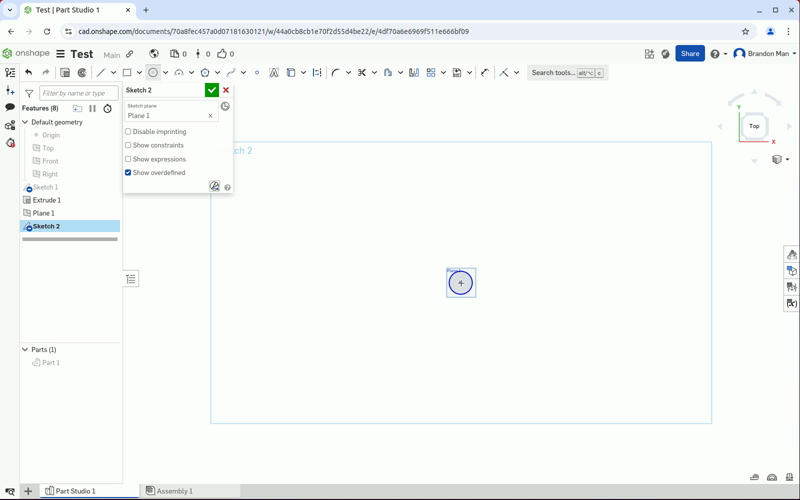
key_up(shift)
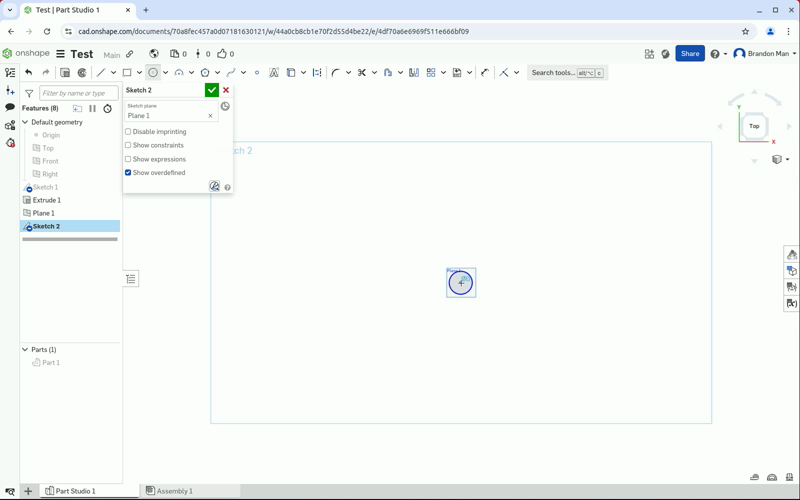
mouse_move(467, 282)
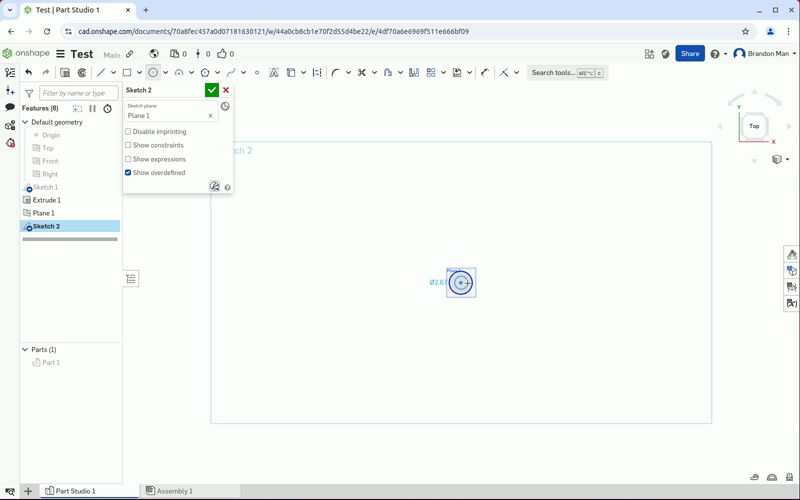
click(467, 282)
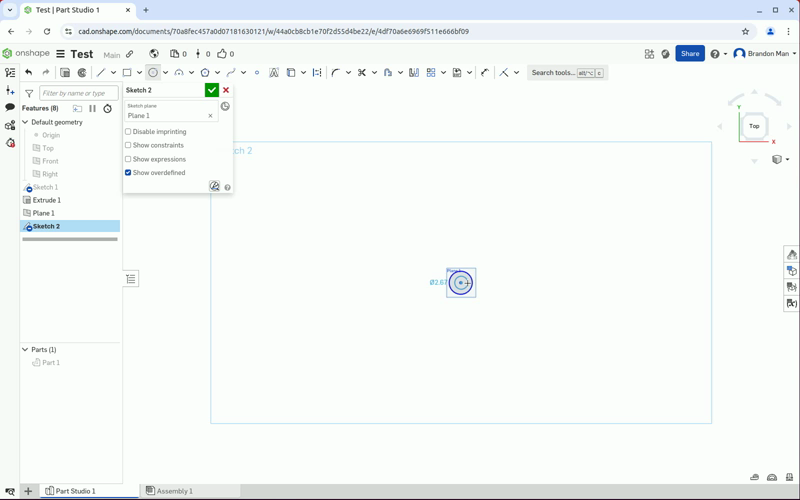
key(esc)
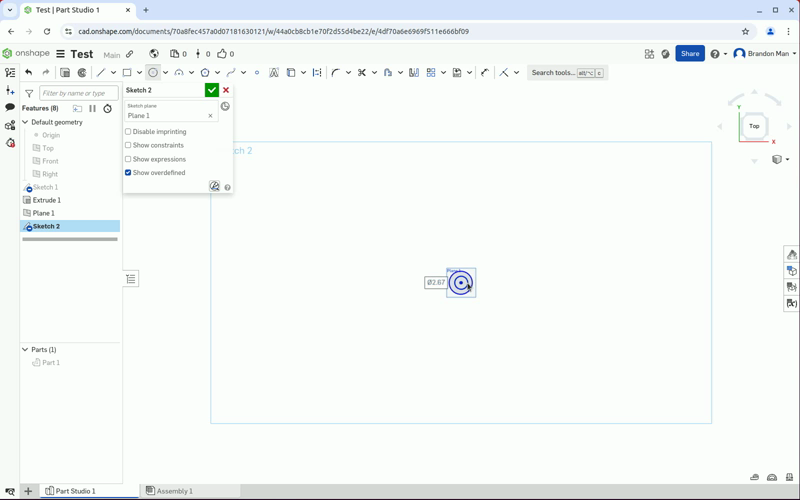
mouse_move(452, 289)
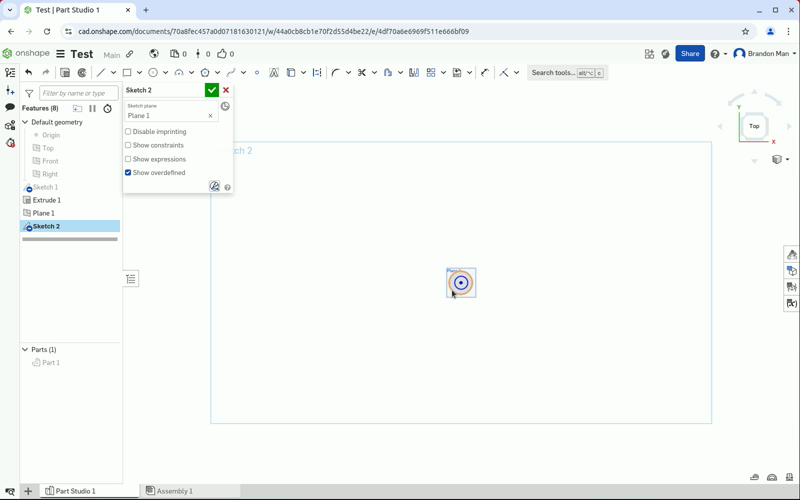
scroll(6)
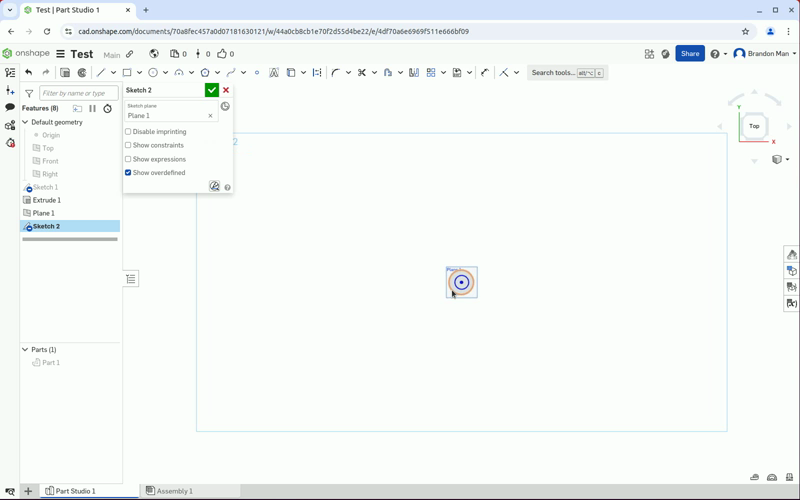
scroll(6)
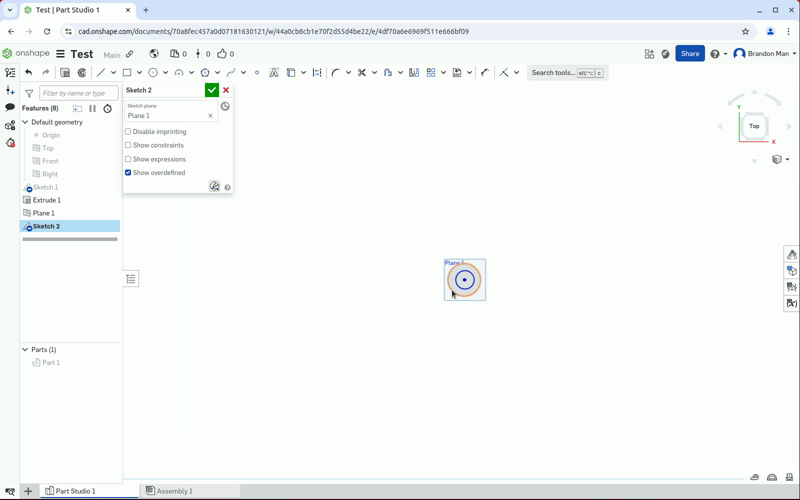
scroll(6)
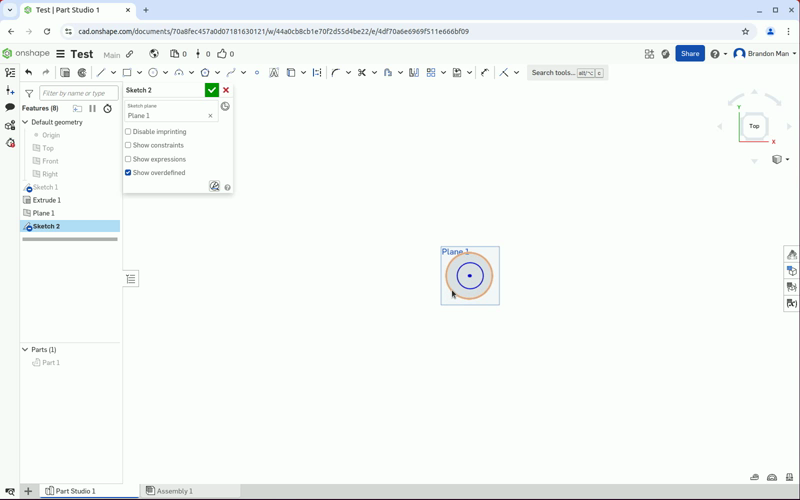
scroll(6)
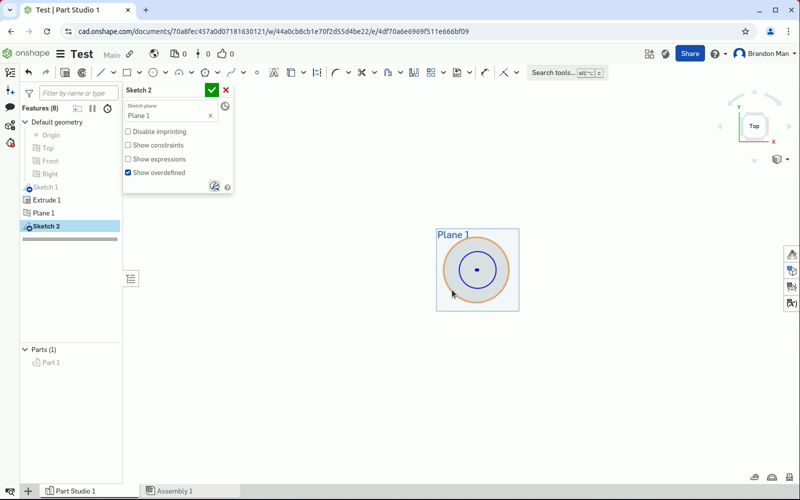
scroll(6)
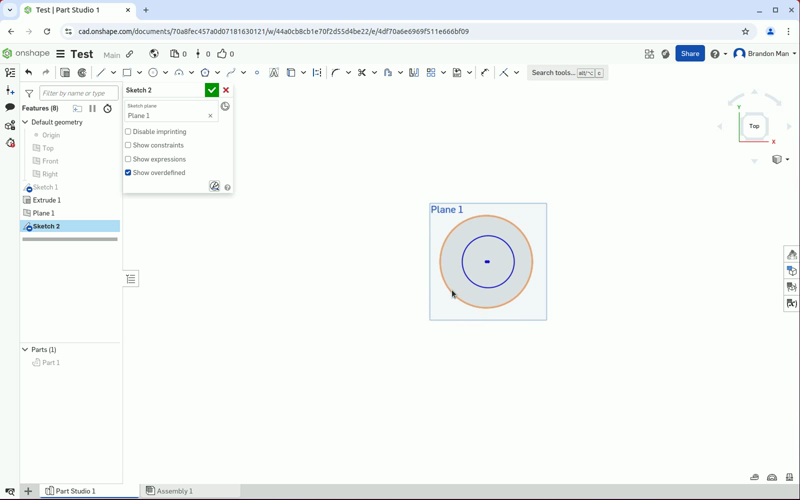
scroll(6)
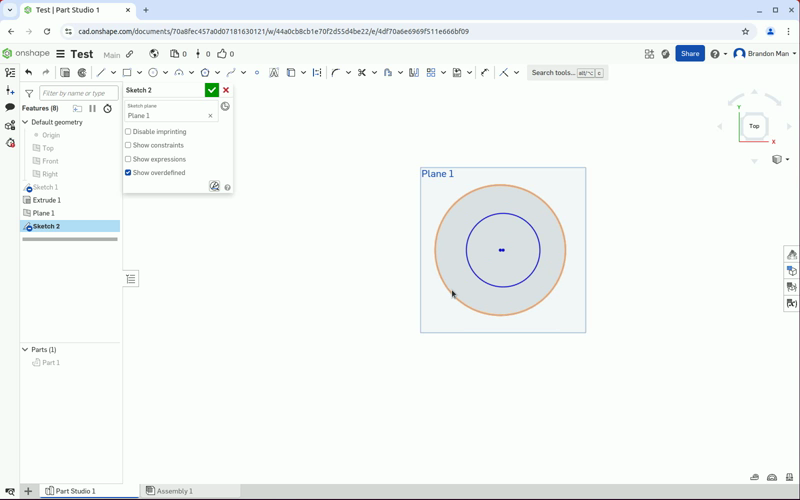
scroll(6)
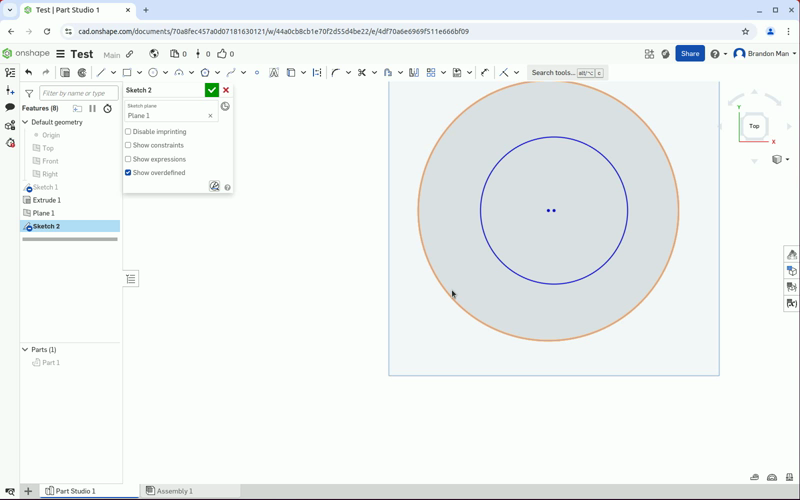
click(452, 289)
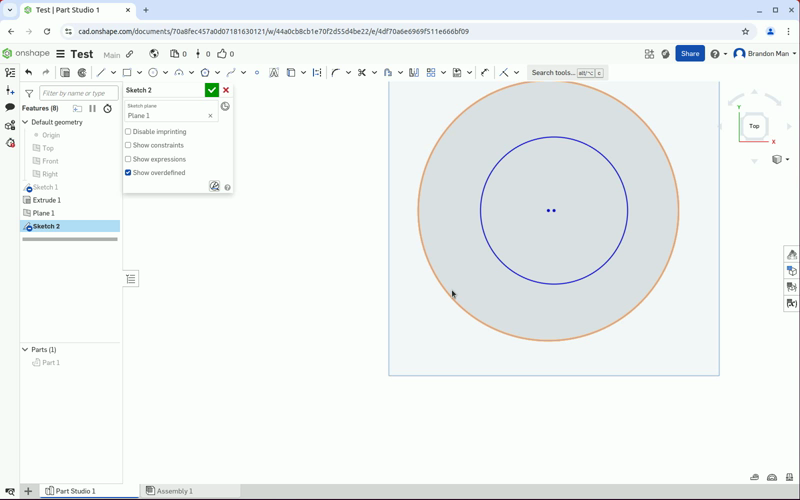
scroll(-6)
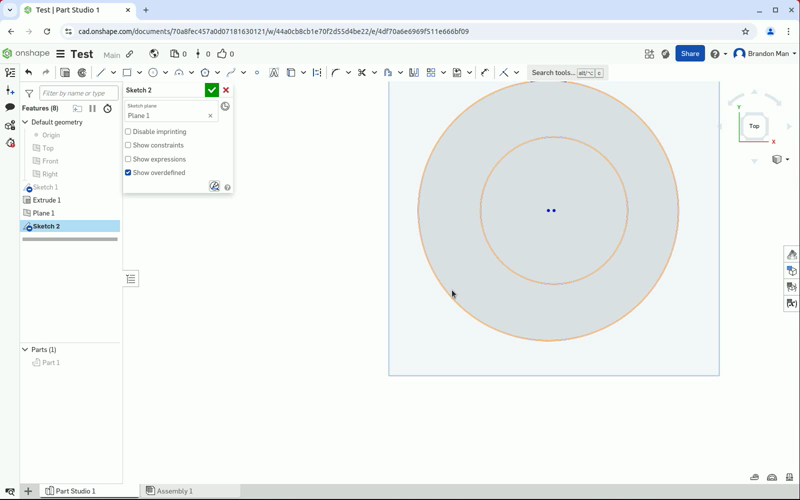
scroll(-6)
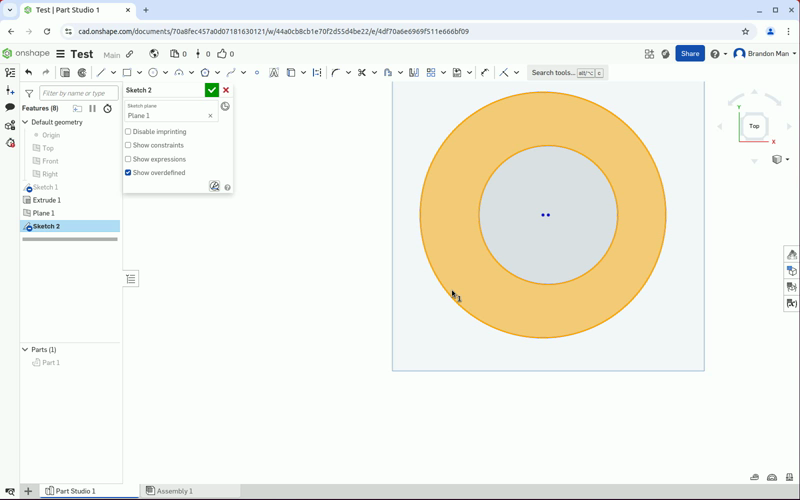
scroll(-6)
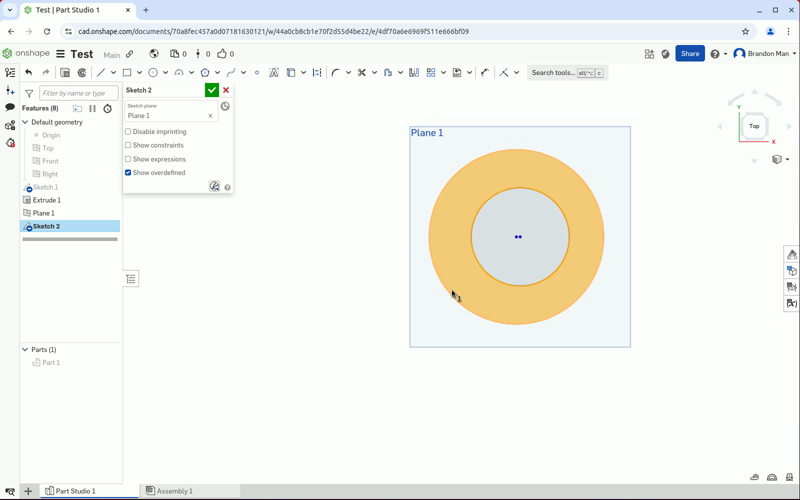
scroll(-6)
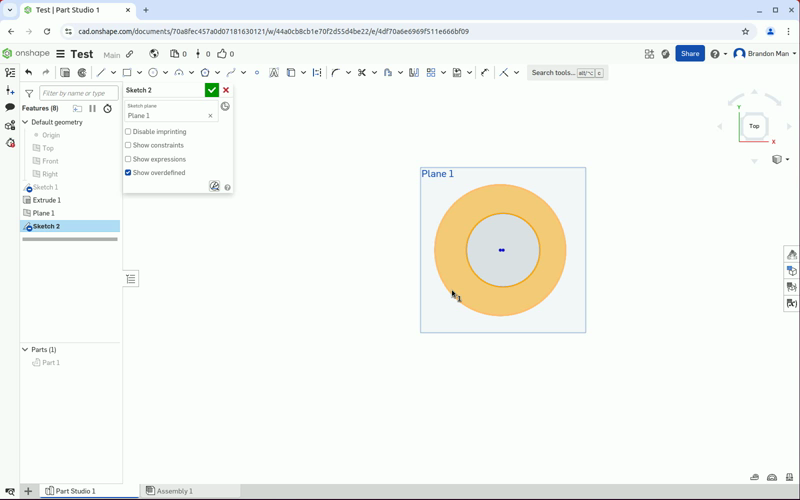
scroll(-6)
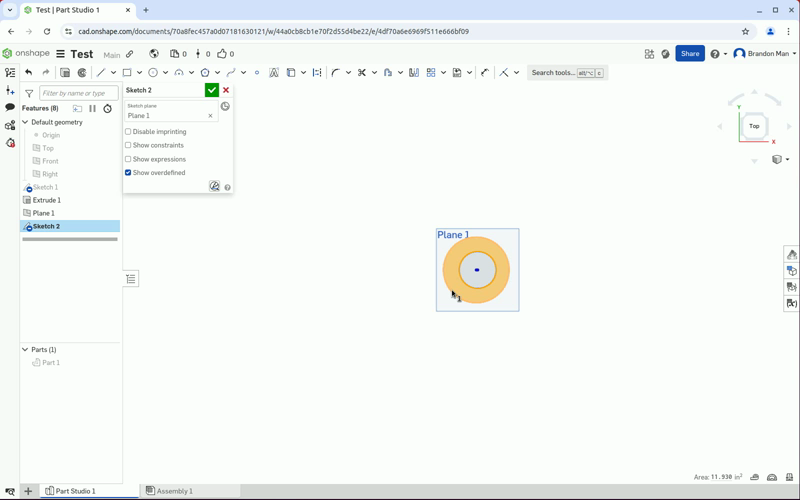
scroll(-6)
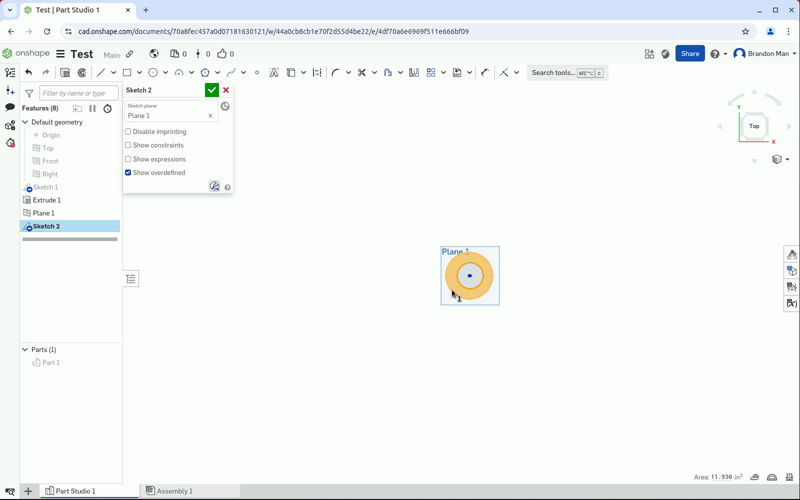
scroll(-6)
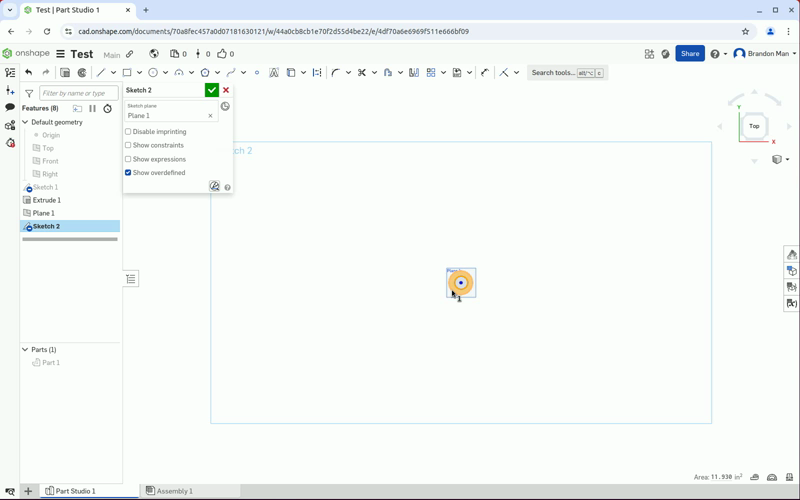
mouse_move(73, 352)
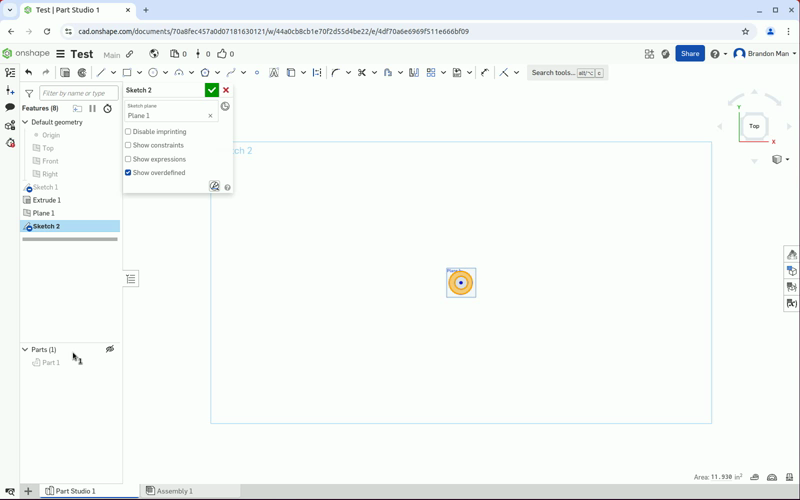
key(shift+y)
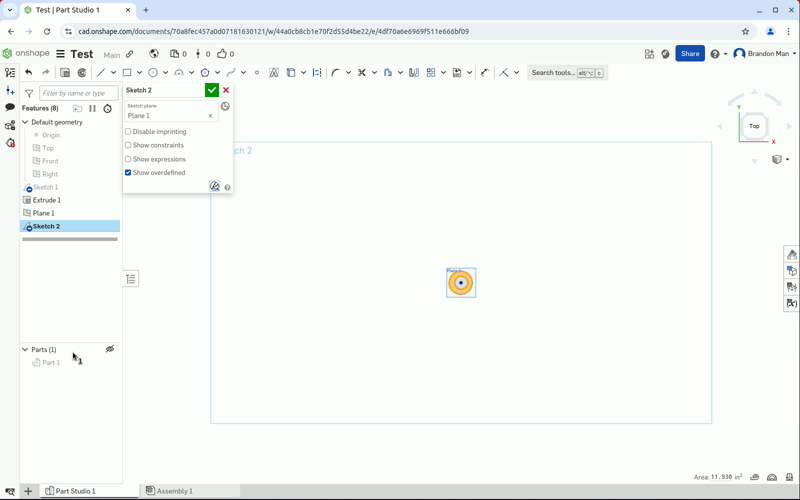
key(shift+e)
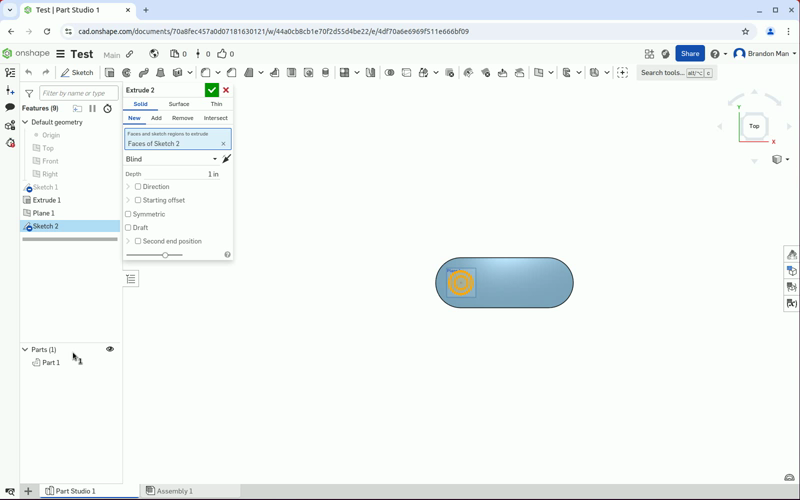
mouse_move(143, 106)
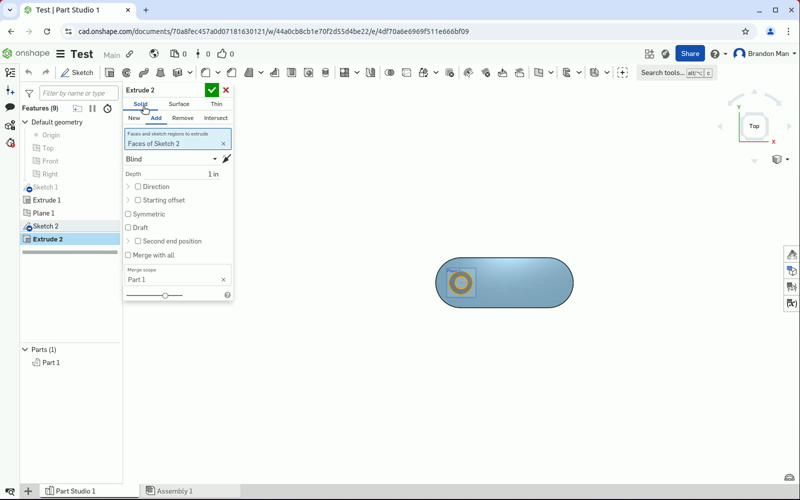
click(143, 106)
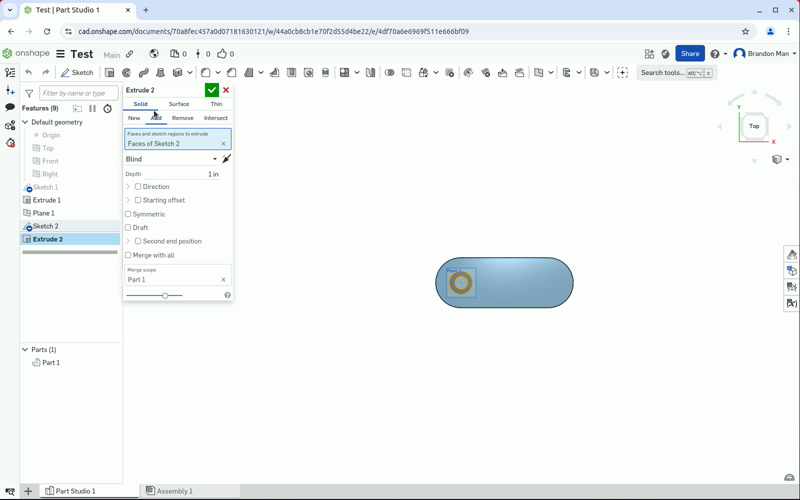
mouse_move(186, 120)
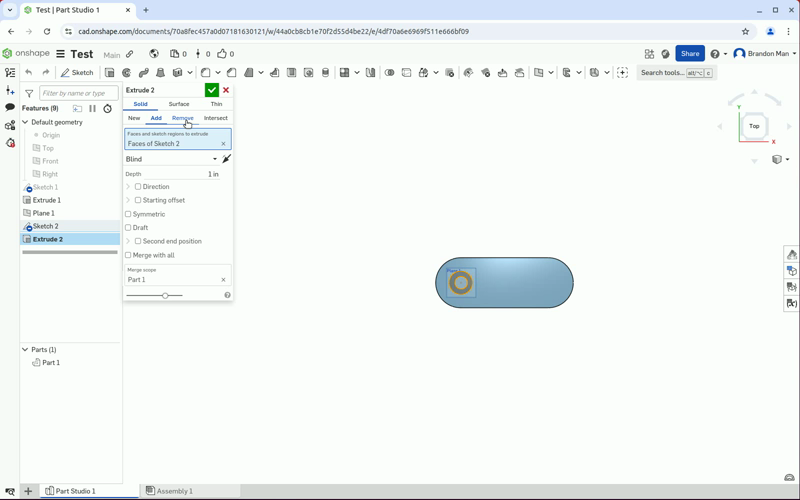
click(186, 120)
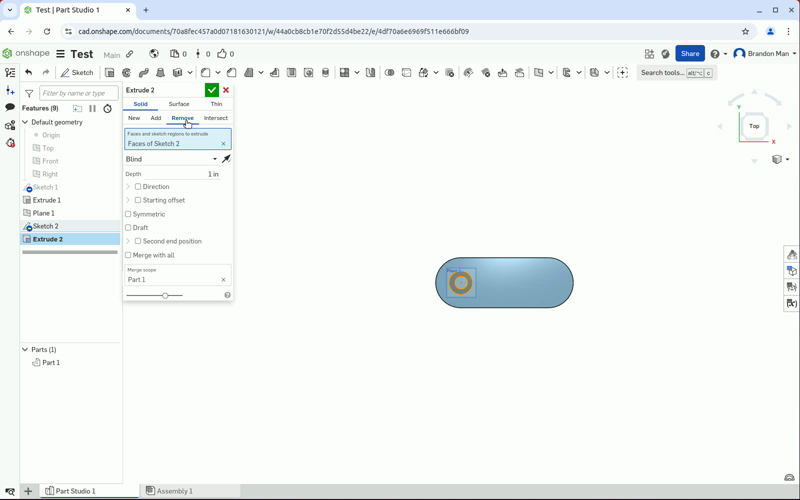
key(tab, 4)
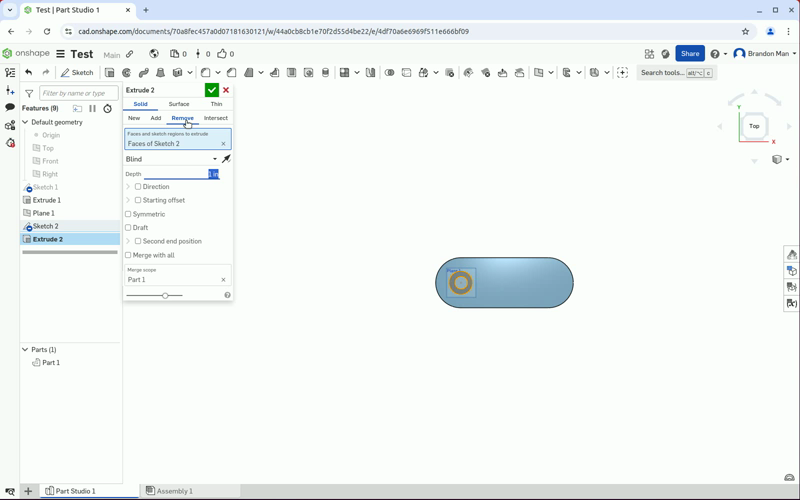
text(1.204)
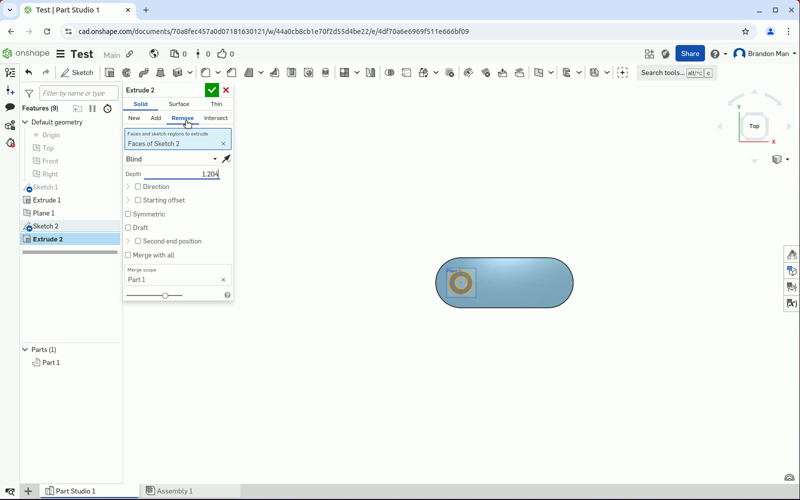
key(tab, 6)
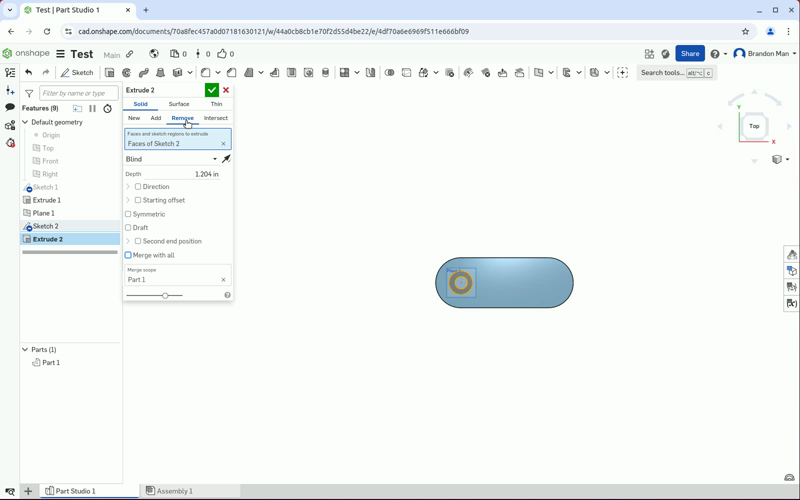
key(space)
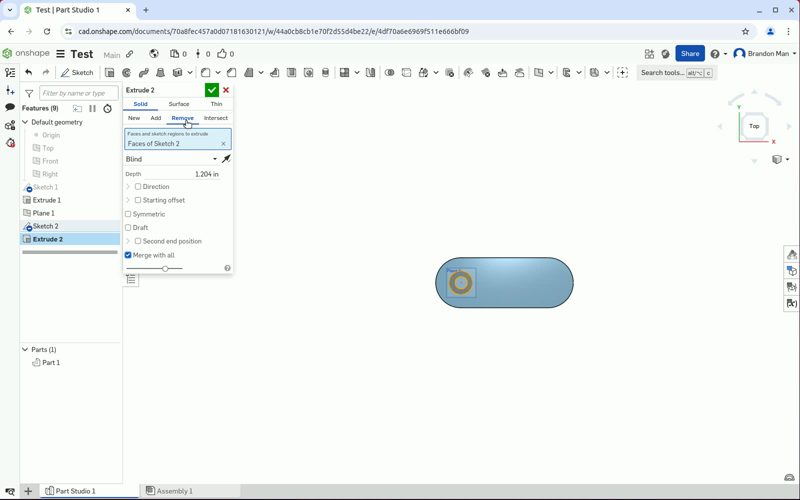
key(enter)
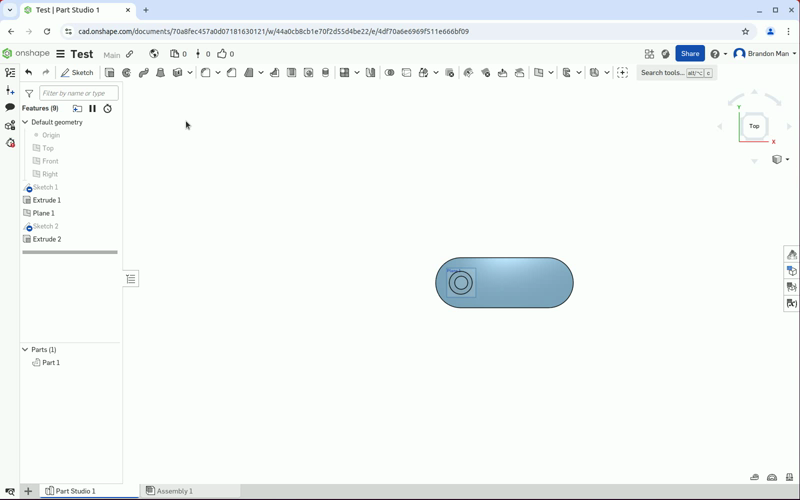
key(shift+h)
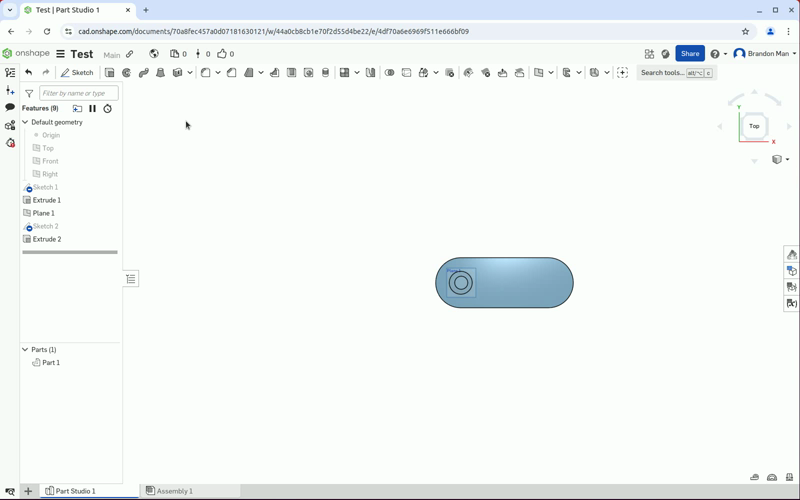
key(shift+h)
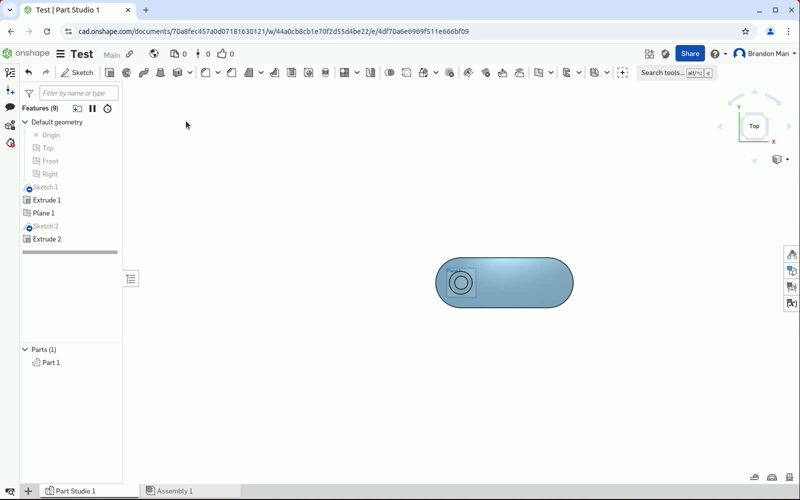
mouse_move(73, 189)
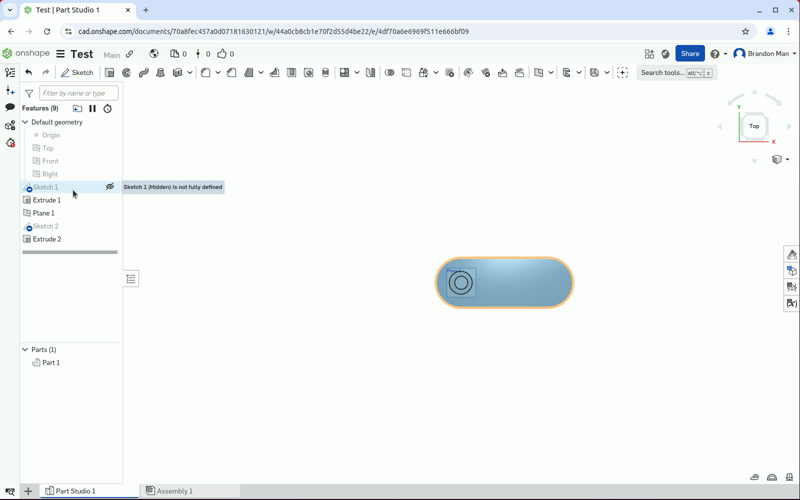
click(73, 189)
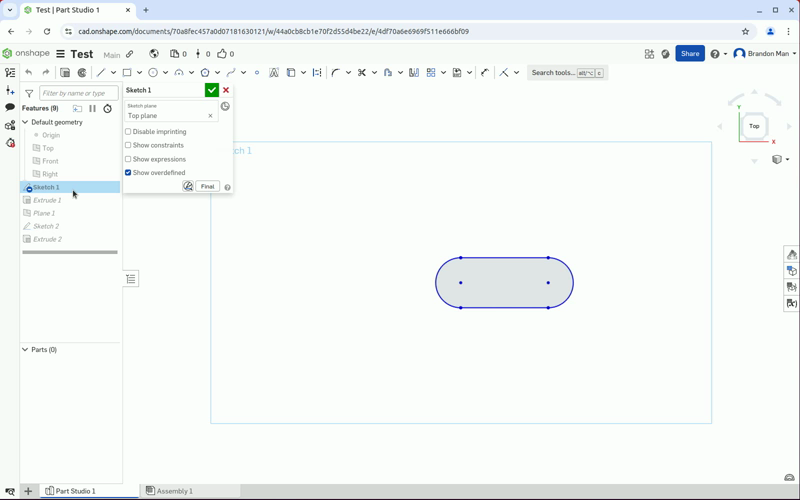
mouse_move(229, 92)
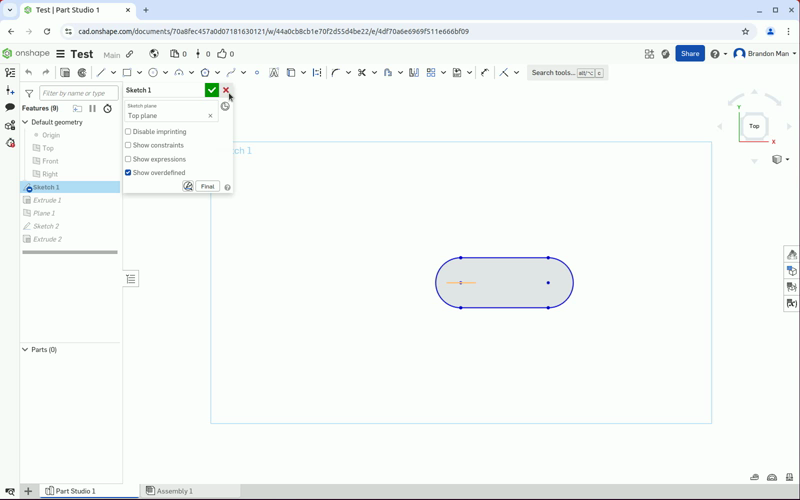
click(229, 92)
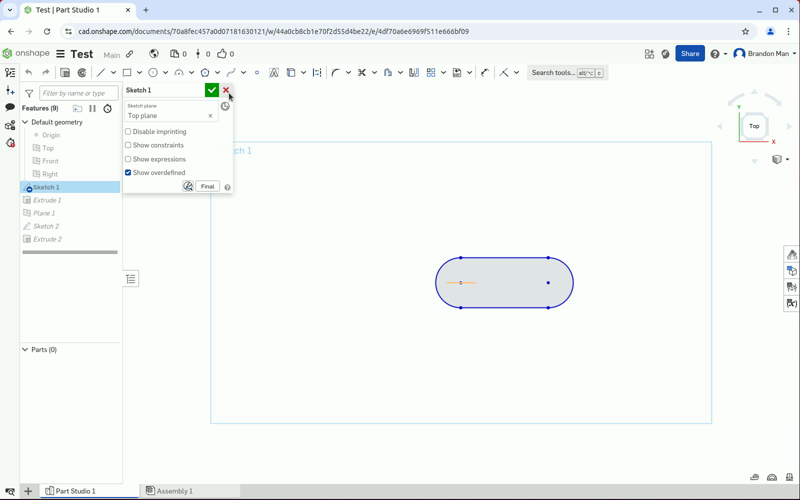
key(shift+s)
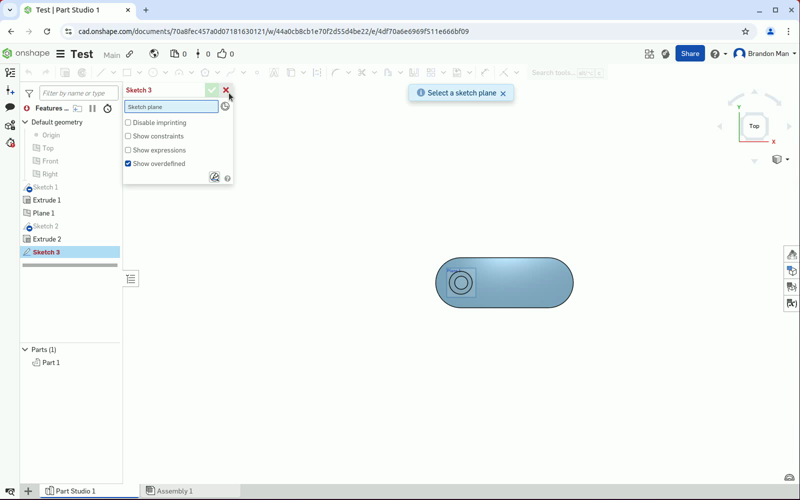
mouse_move(73, 215)
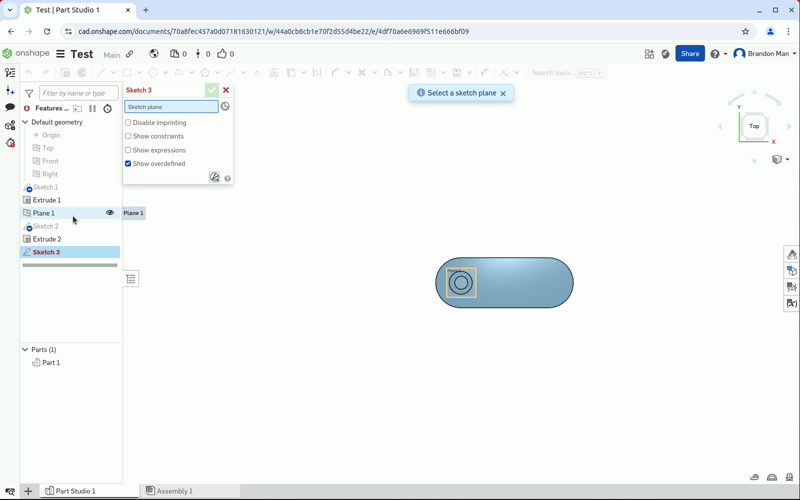
click(73, 215)
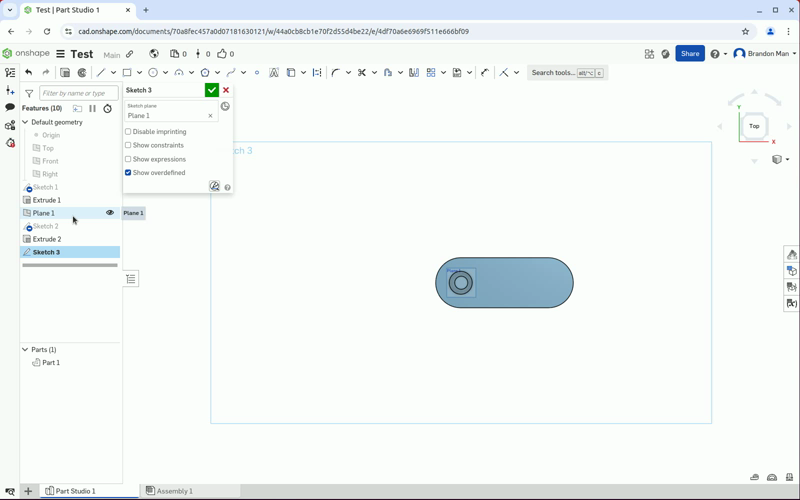
mouse_move(73, 352)
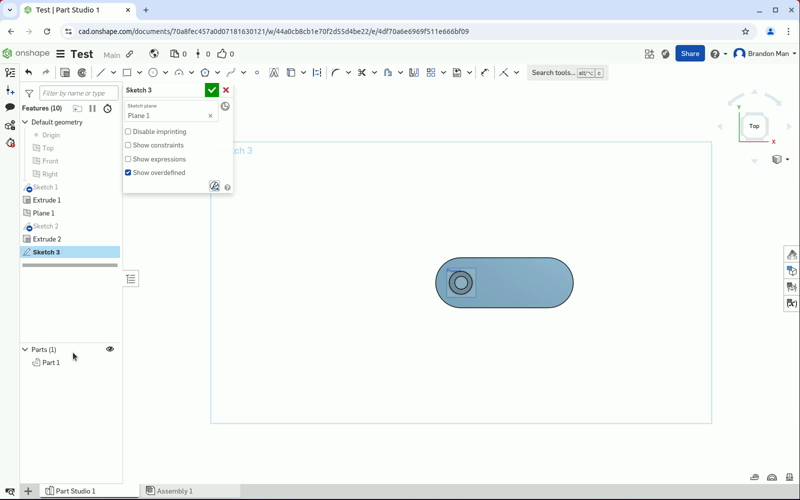
key(y)
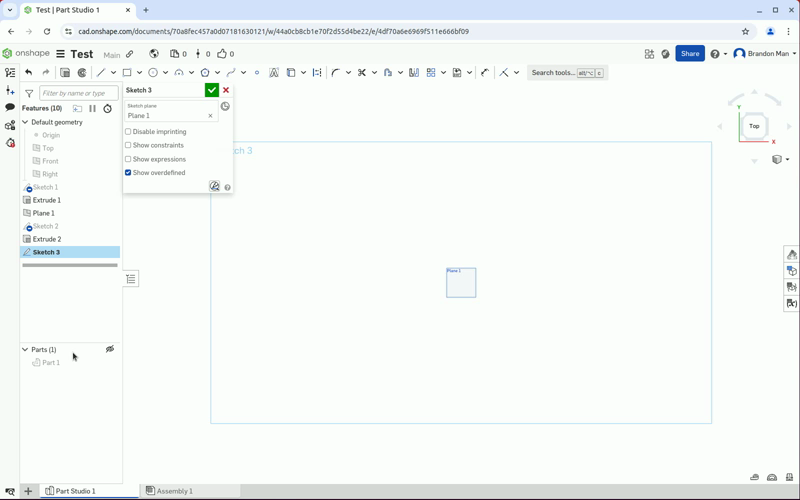
key(c)
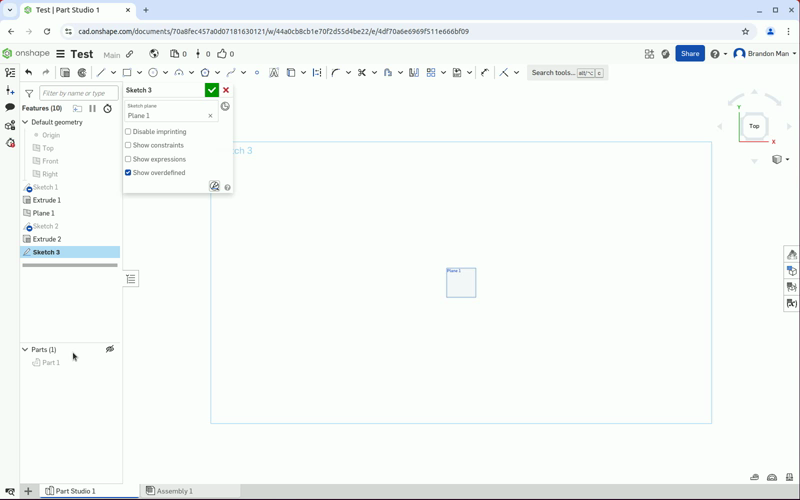
key_down(shift)
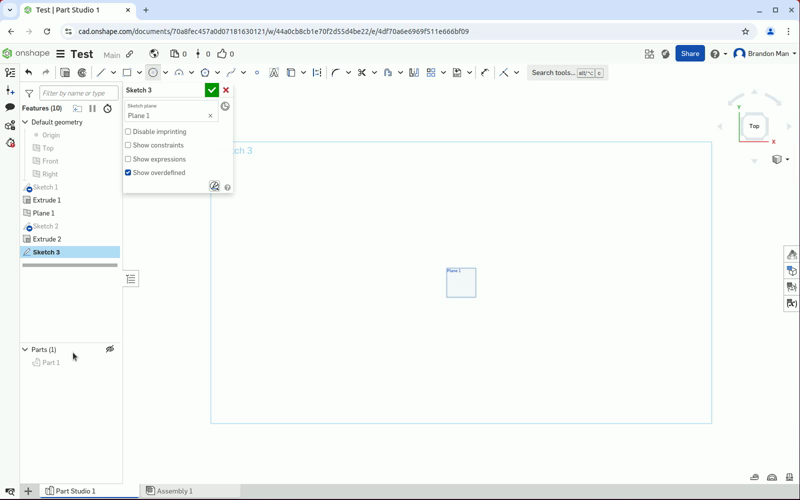
mouse_move(548, 282)
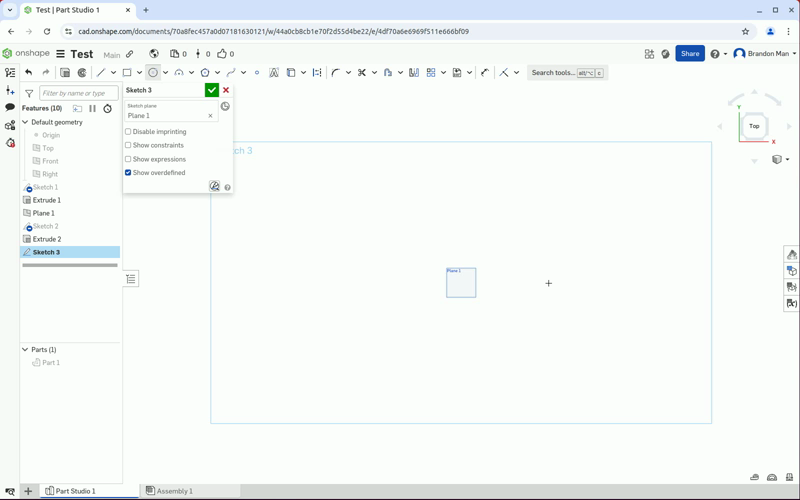
click(548, 282)
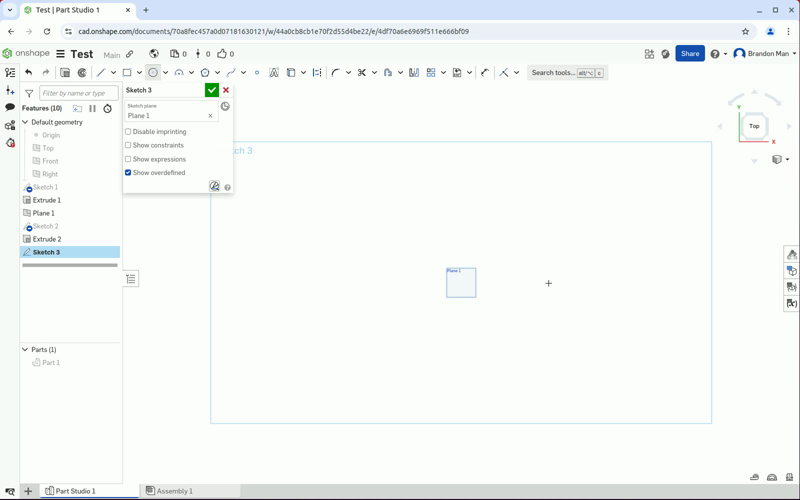
key_up(shift)
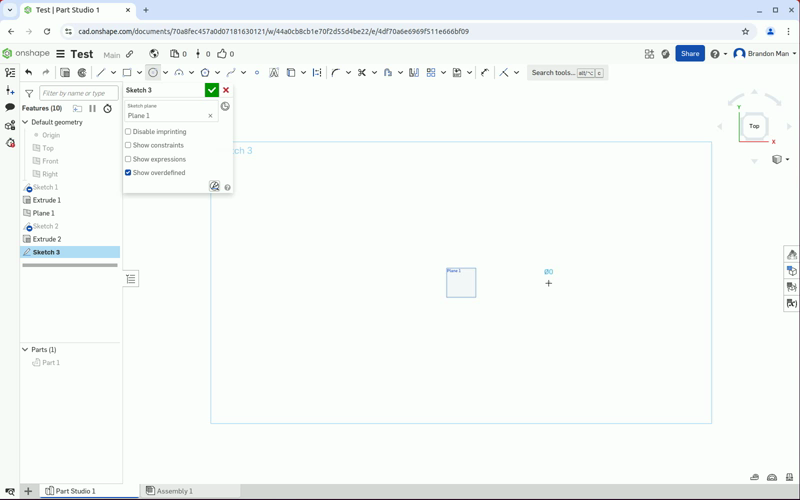
mouse_move(560, 282)
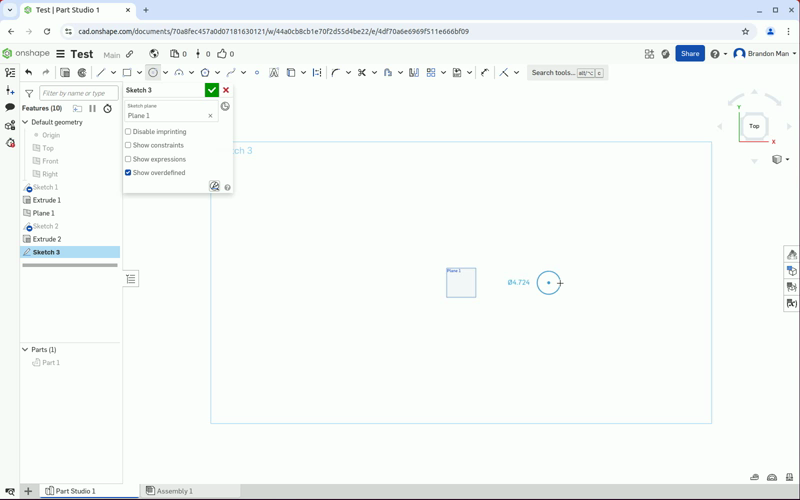
click(560, 282)
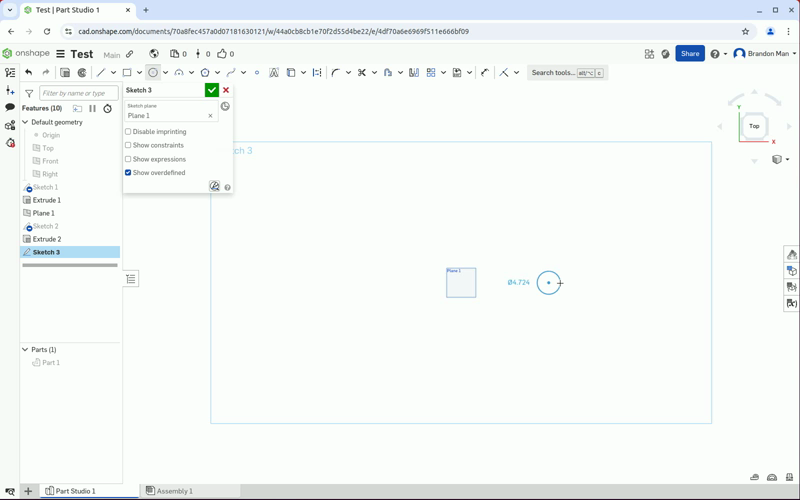
key(esc)
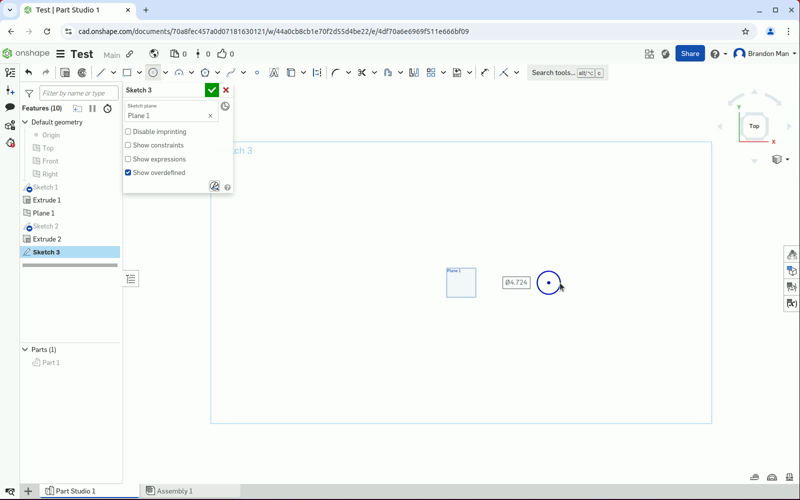
key(c)
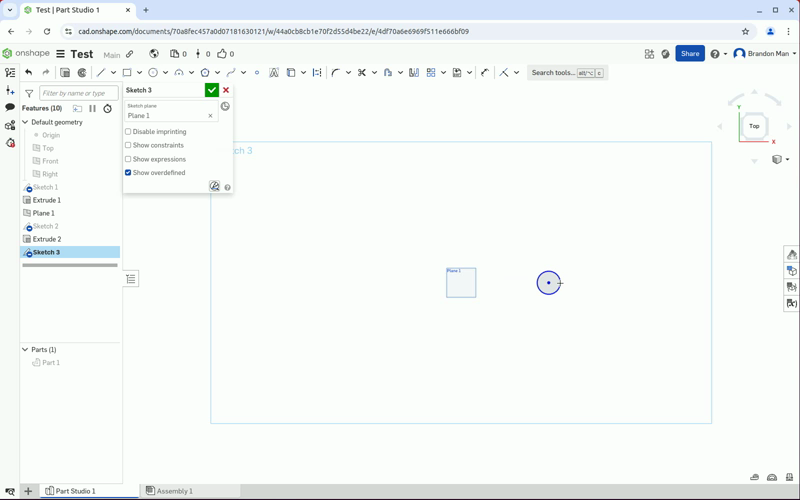
key_down(shift)
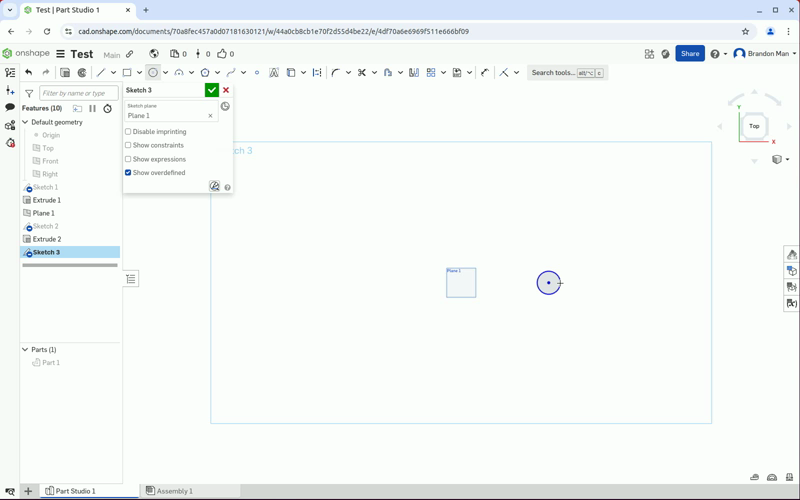
mouse_move(548, 282)
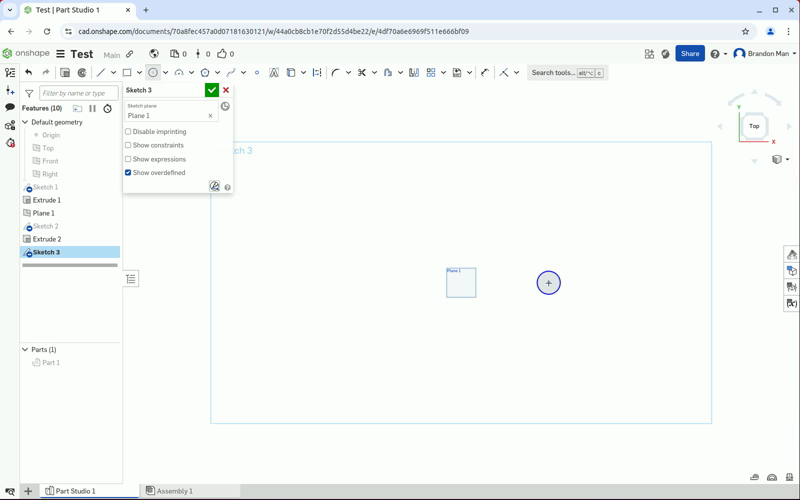
click(548, 282)
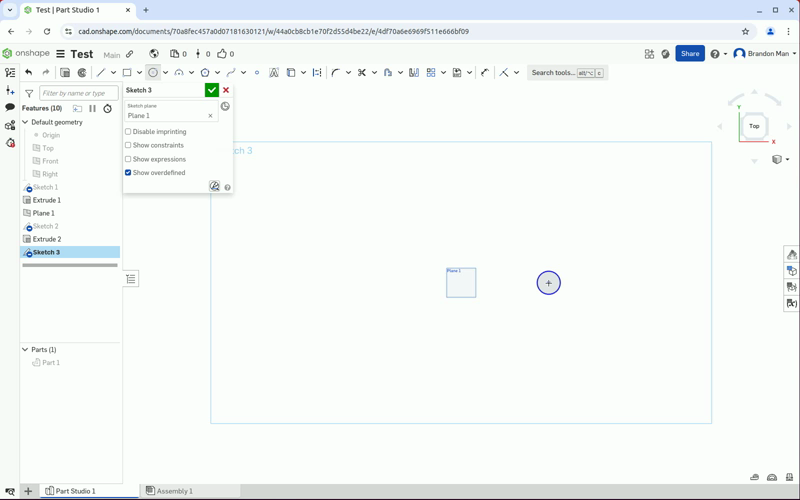
key_up(shift)
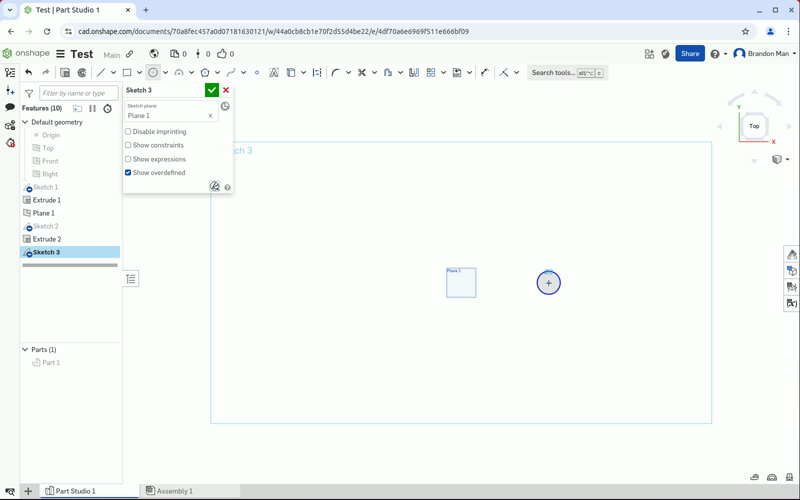
mouse_move(555, 282)
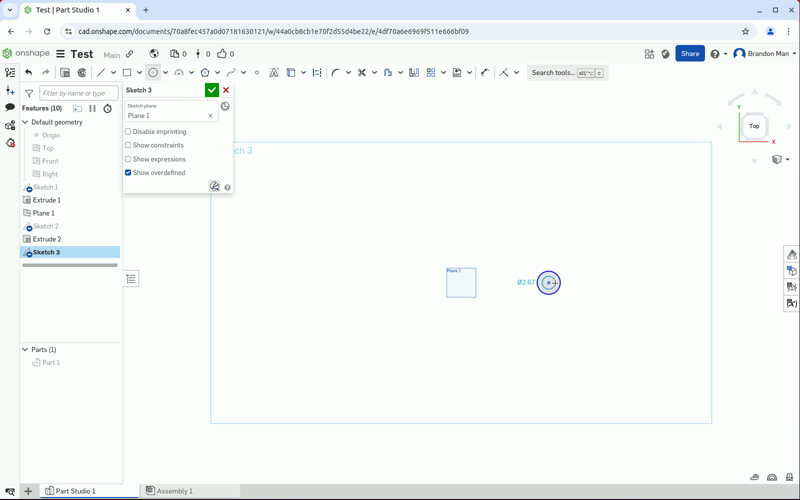
click(555, 282)
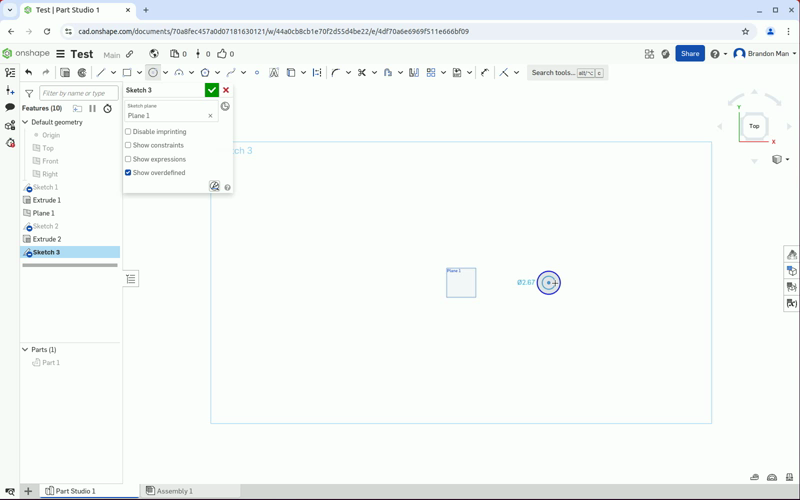
key(esc)
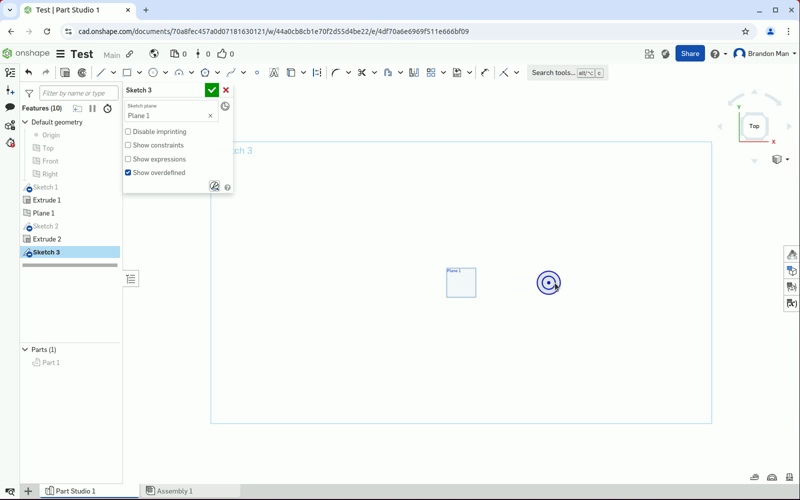
mouse_move(554, 275)
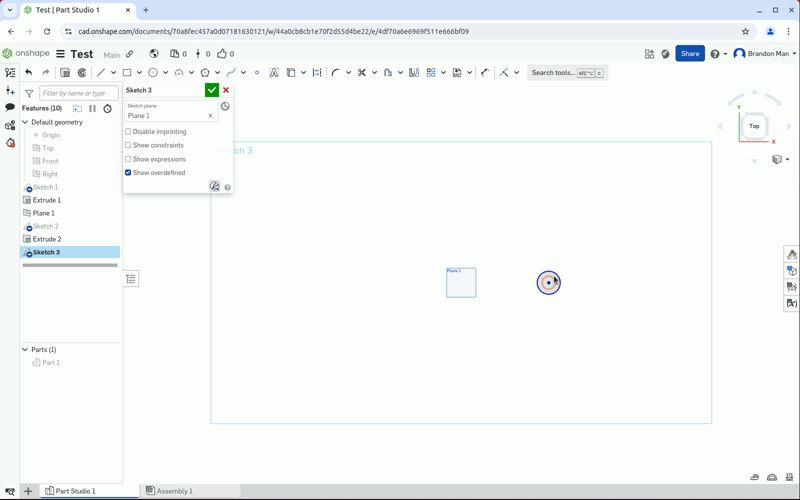
scroll(6)
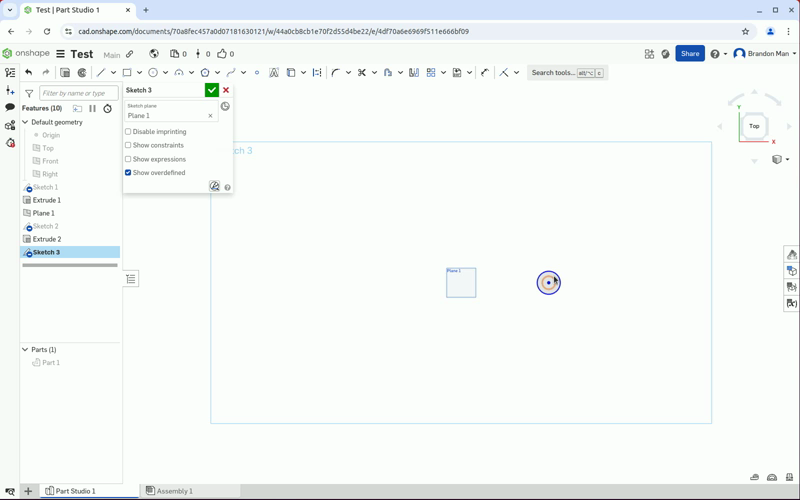
scroll(6)
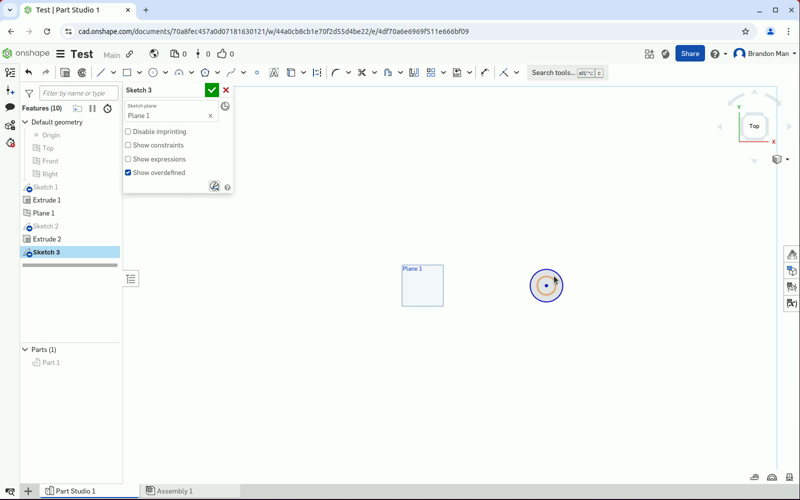
scroll(6)
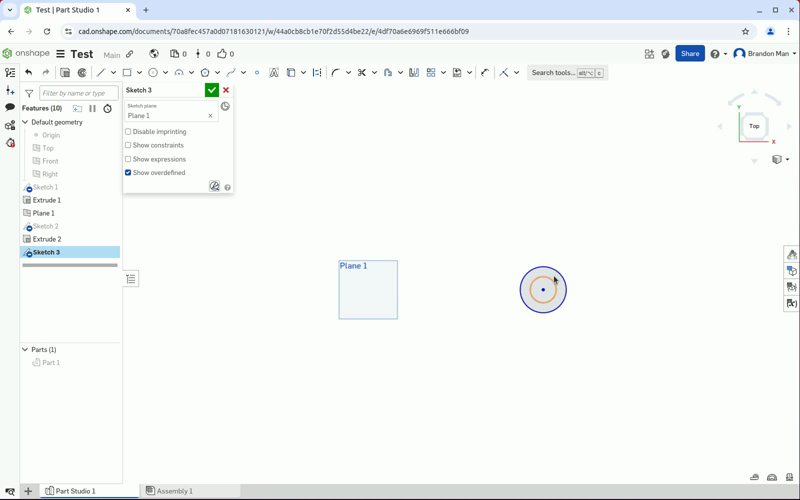
scroll(6)
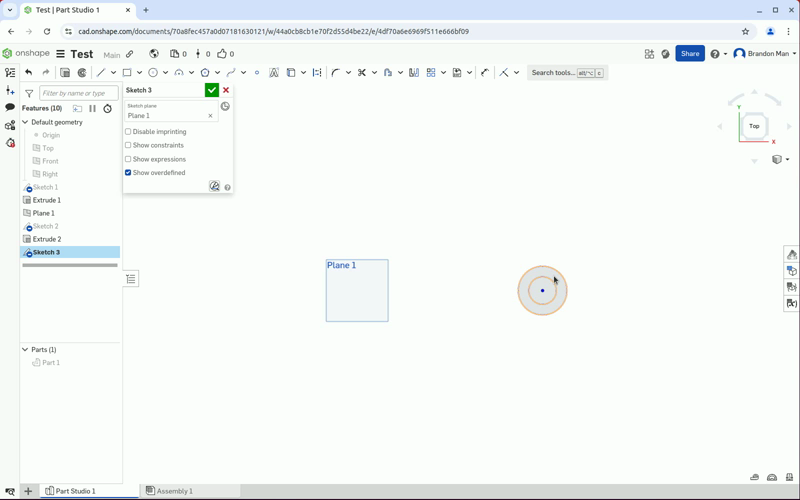
scroll(6)
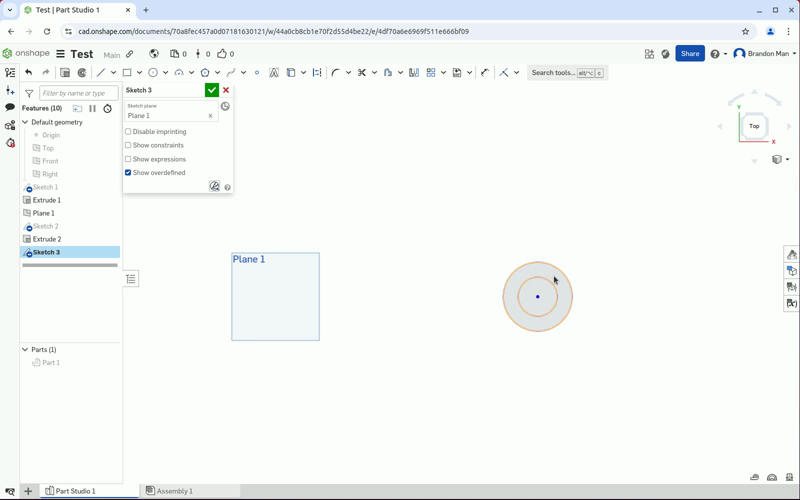
scroll(6)
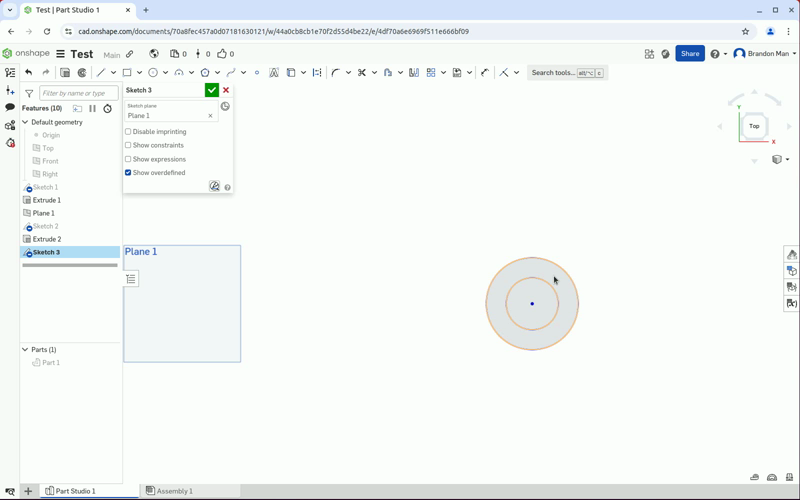
scroll(6)
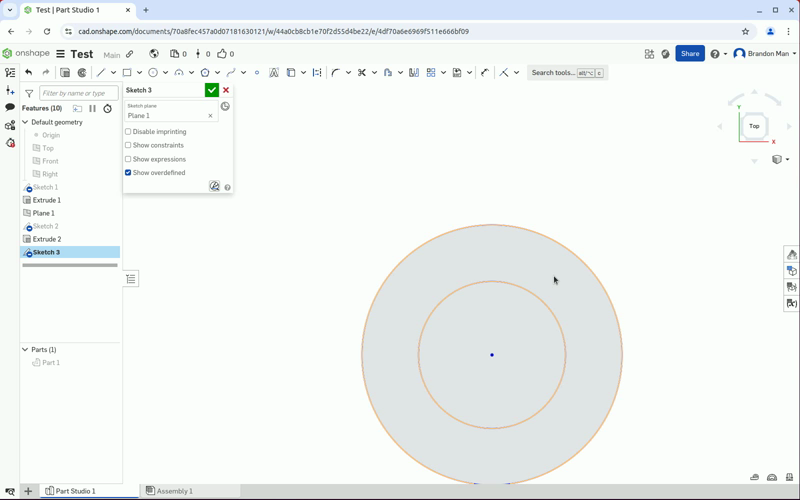
click(554, 275)
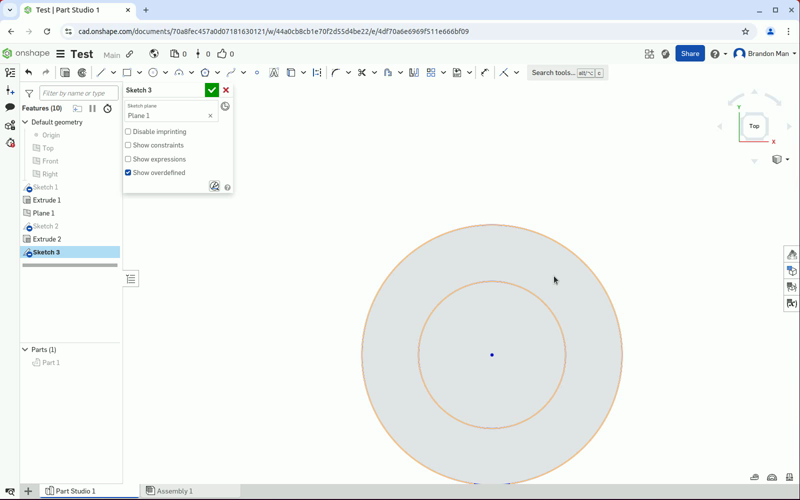
scroll(-6)
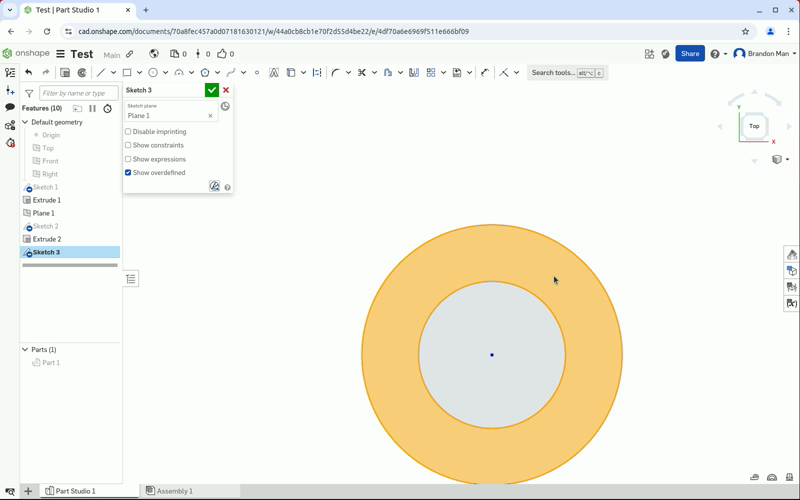
scroll(-6)
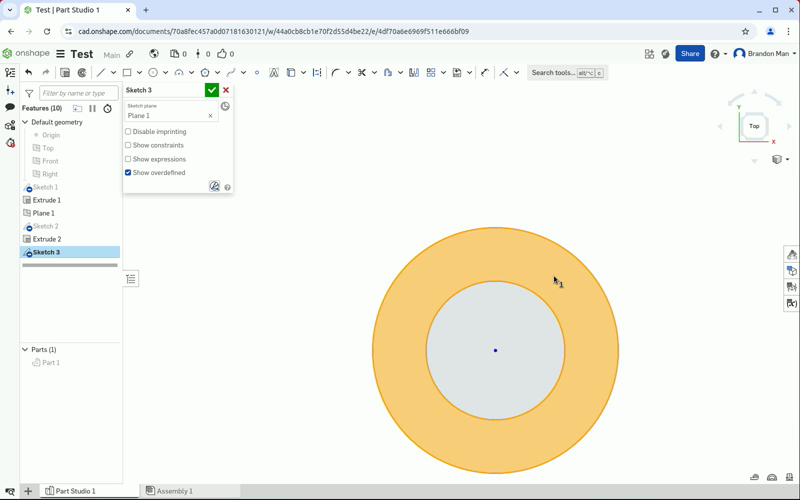
scroll(-6)
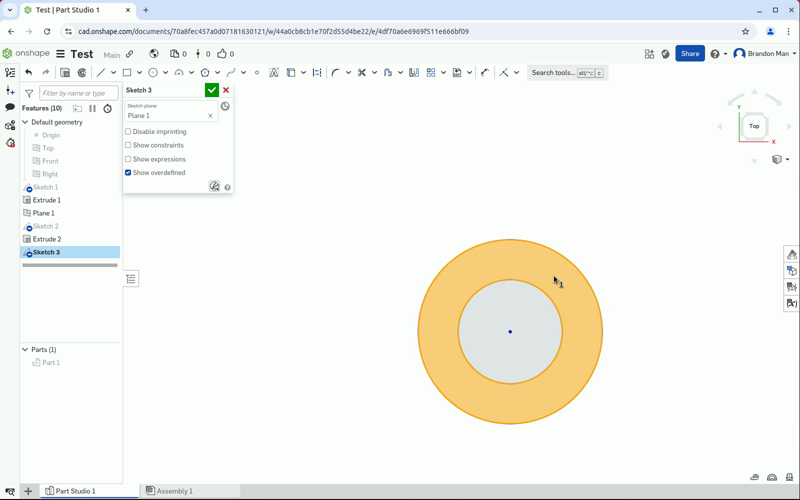
scroll(-6)
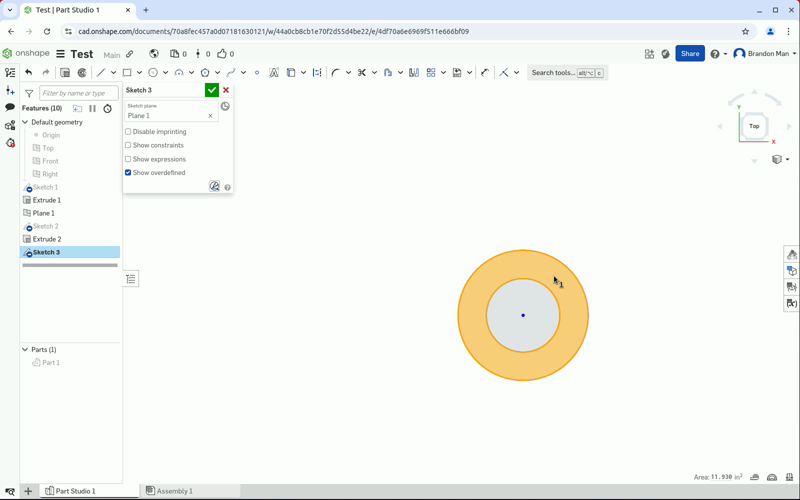
scroll(-6)
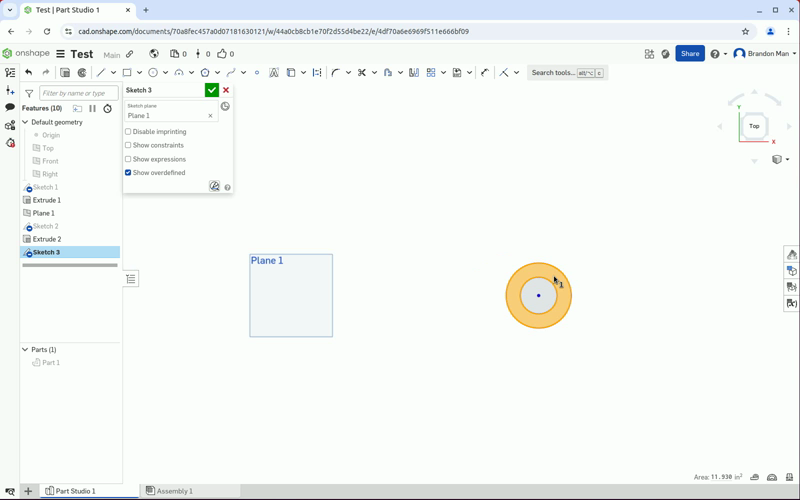
scroll(-6)
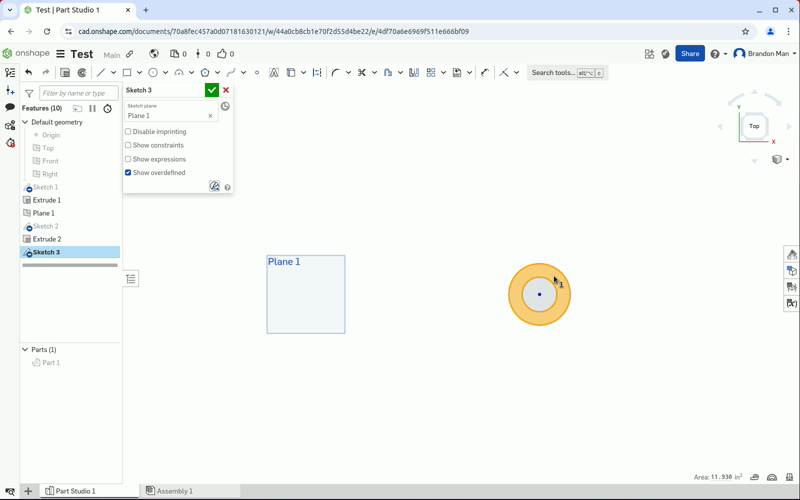
scroll(-6)
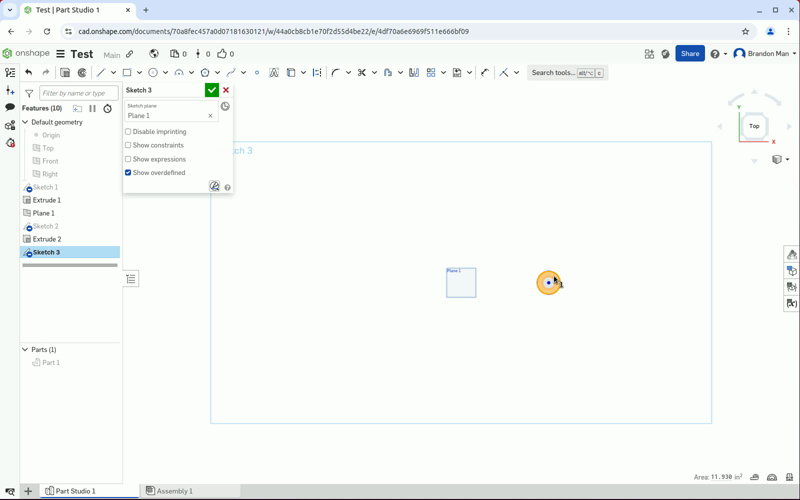
mouse_move(73, 352)
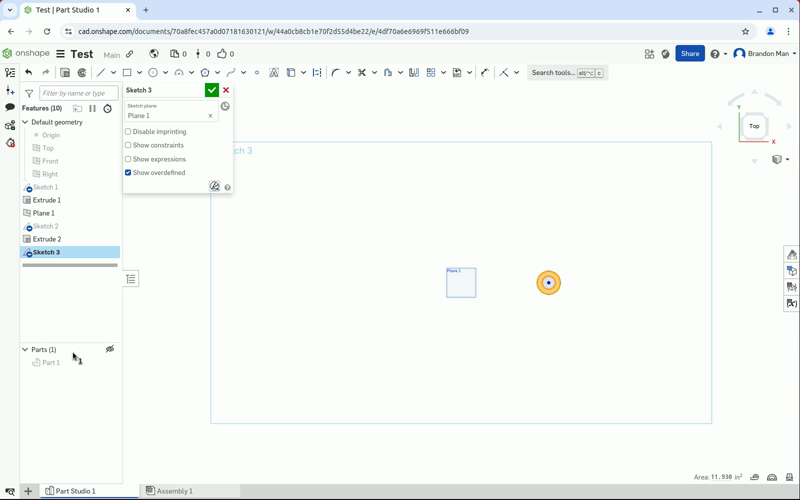
key(shift+y)
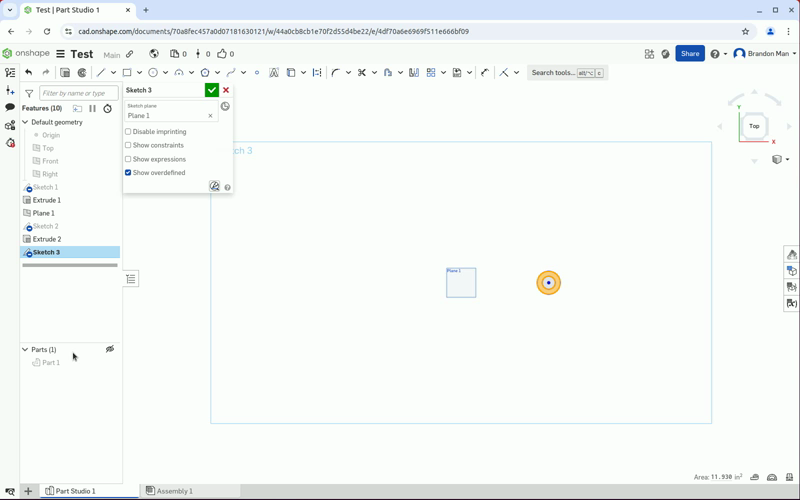
key(shift+e)
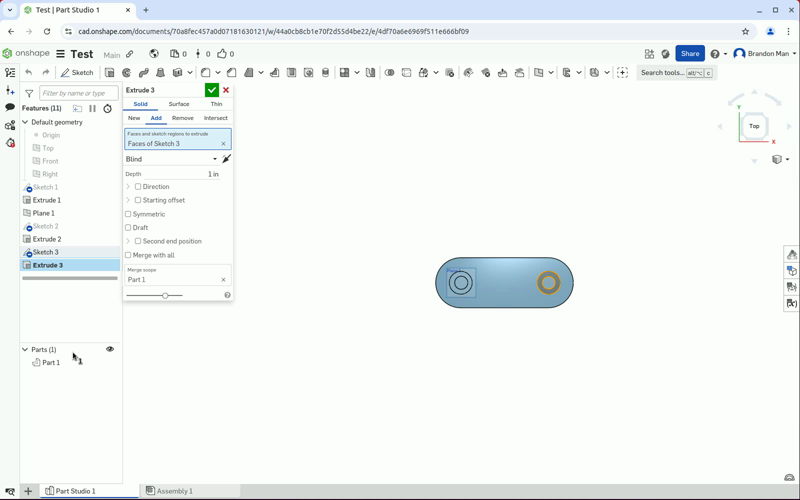
mouse_move(143, 106)
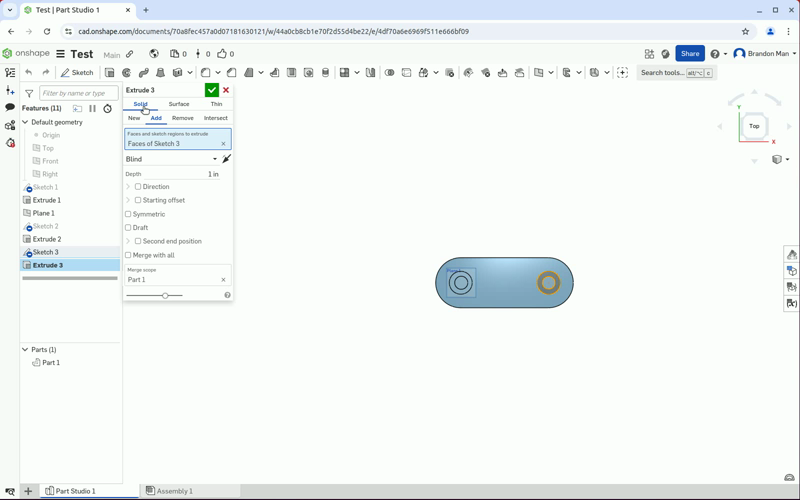
click(143, 106)
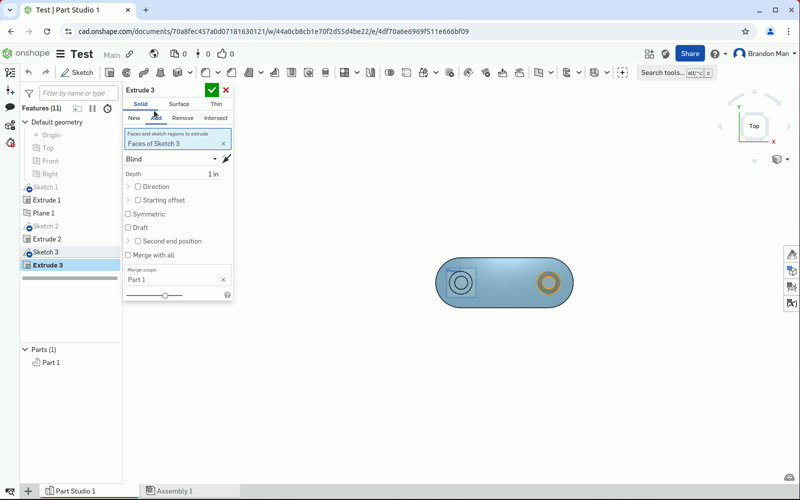
mouse_move(186, 120)
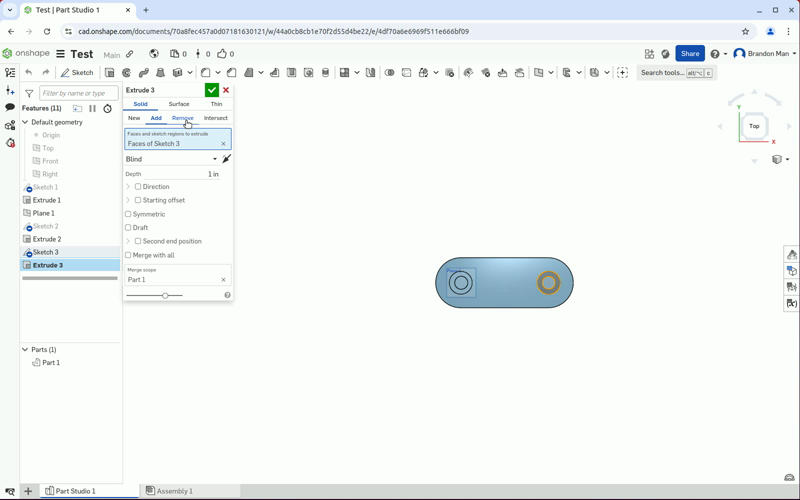
click(186, 120)
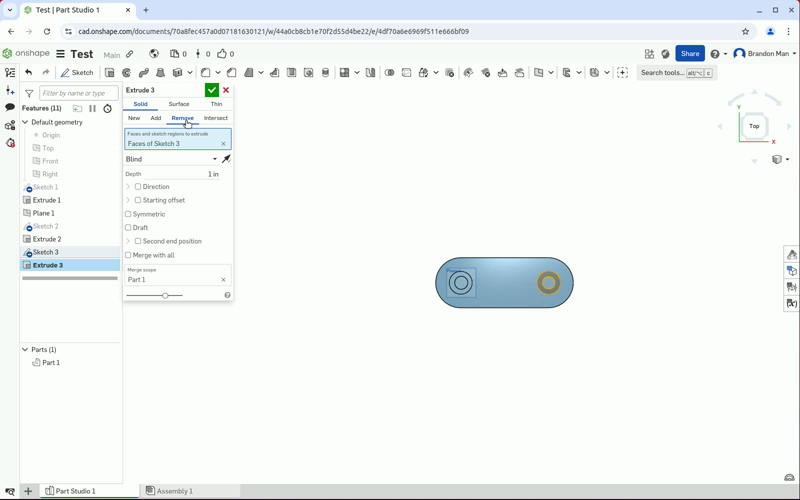
key(tab, 4)
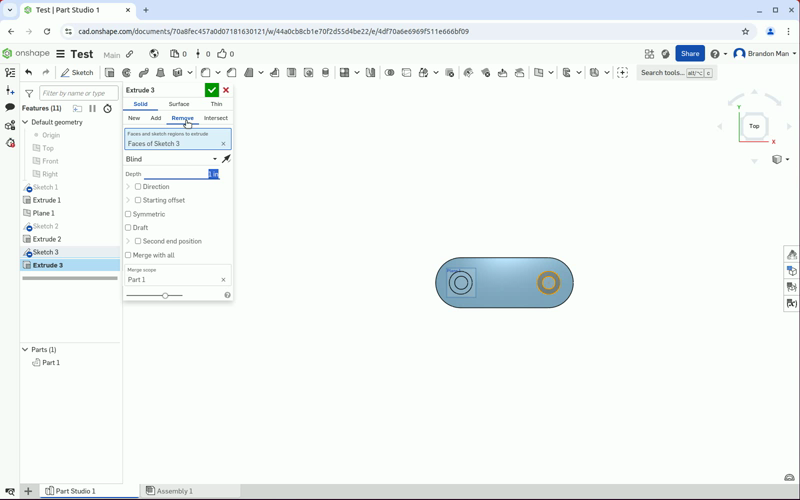
text(1.204)
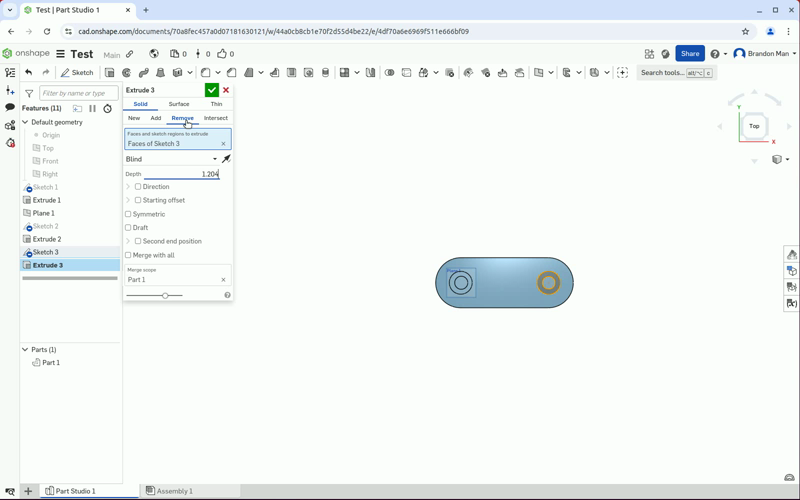
key(tab, 6)
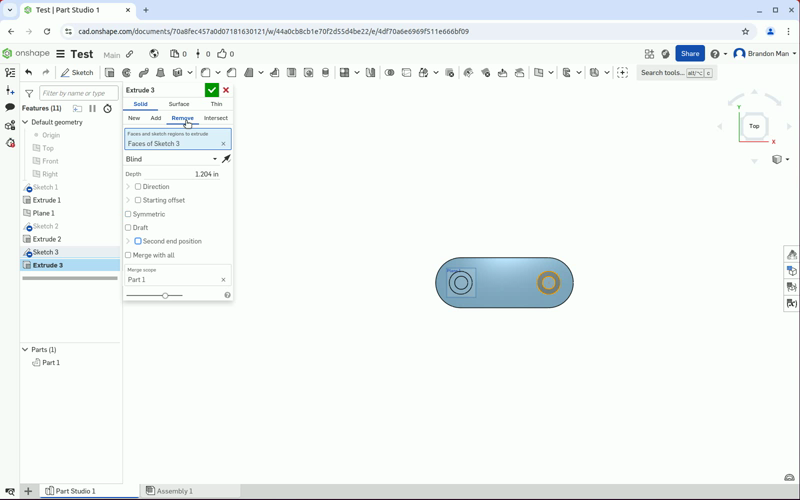
key(space)
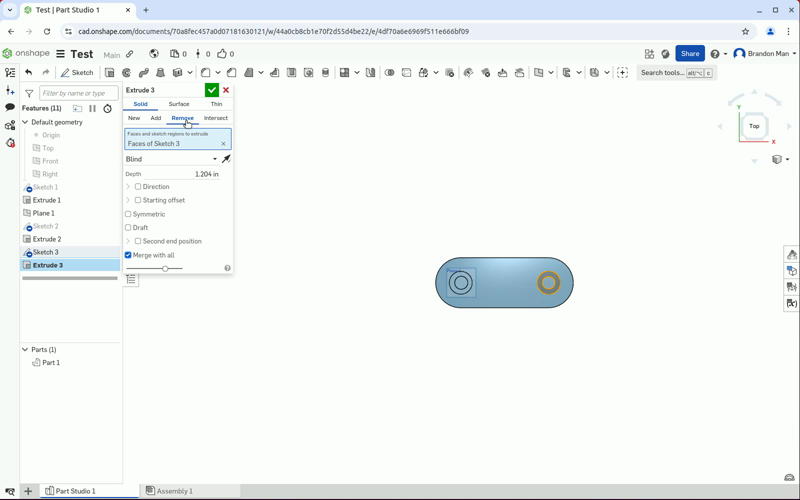
key(enter)
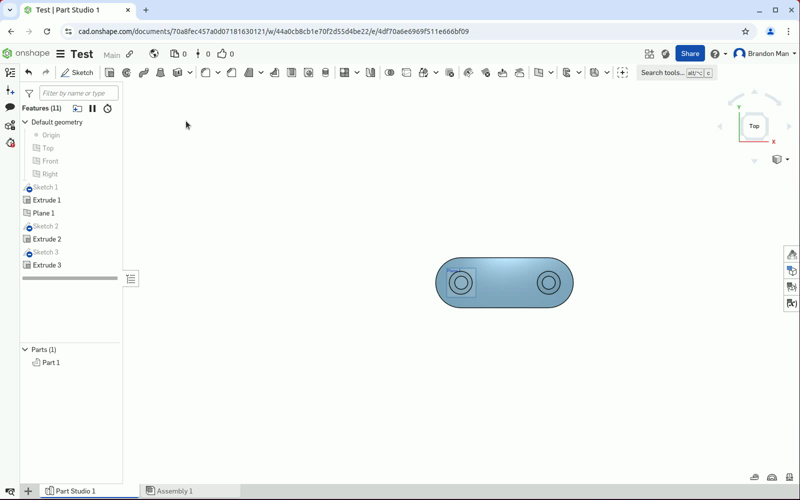
key(shift+h)
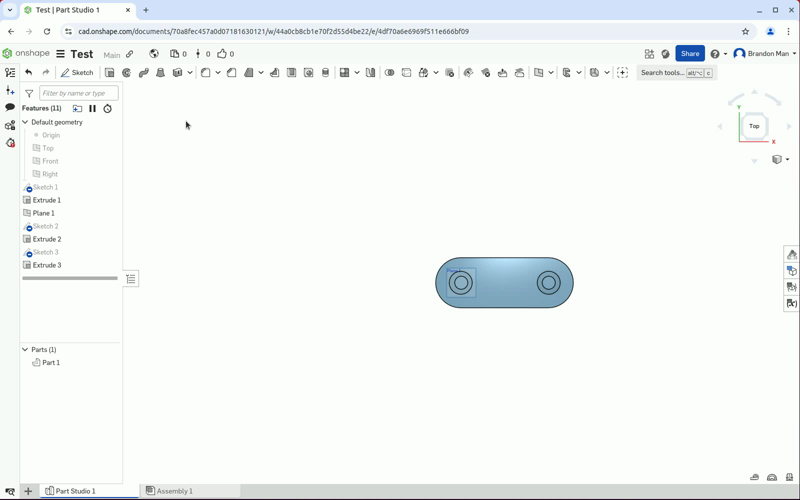
key(shift+h)
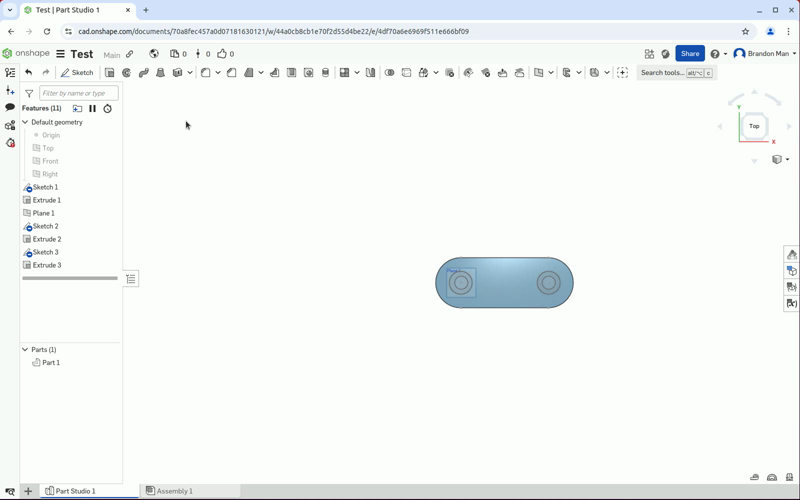
key(shift+7)
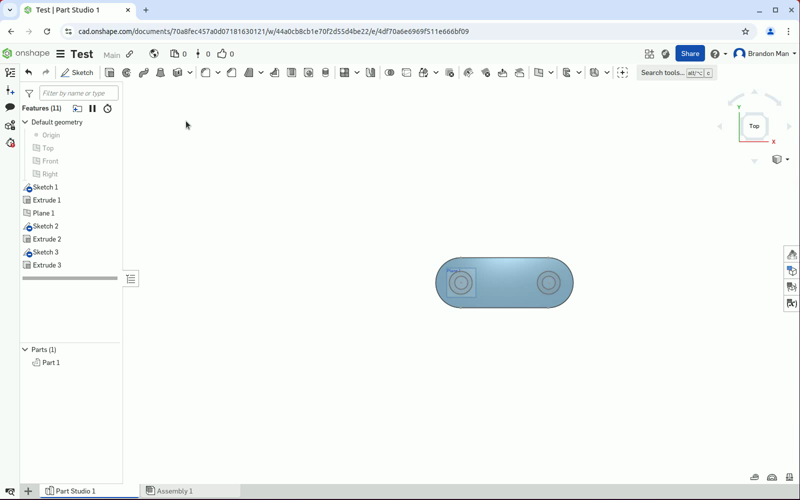
key(up, 3)
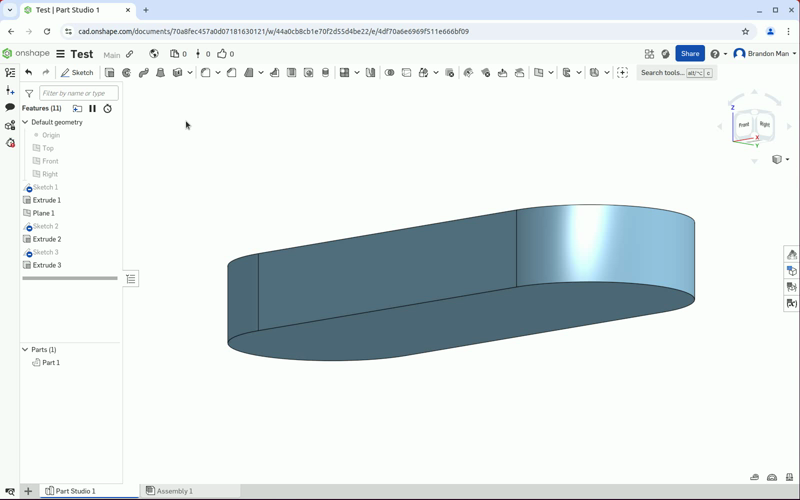
key(left, 3)
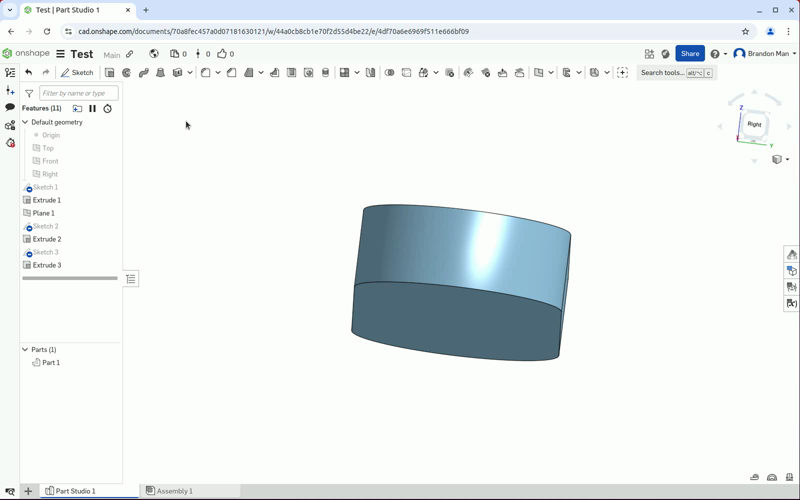
key(right, 3)
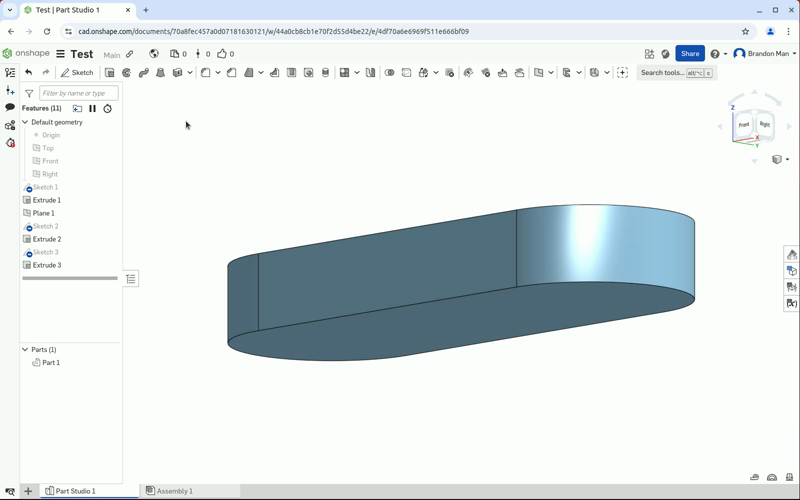
key(down, 3)
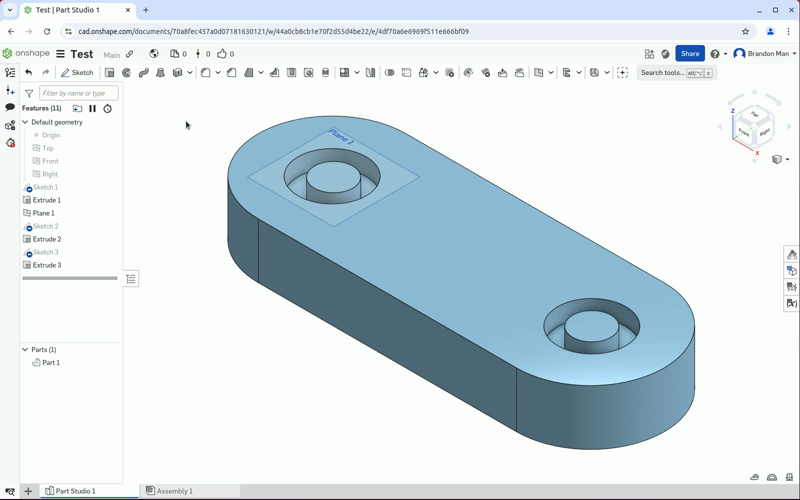
mouse_move(73, 189)
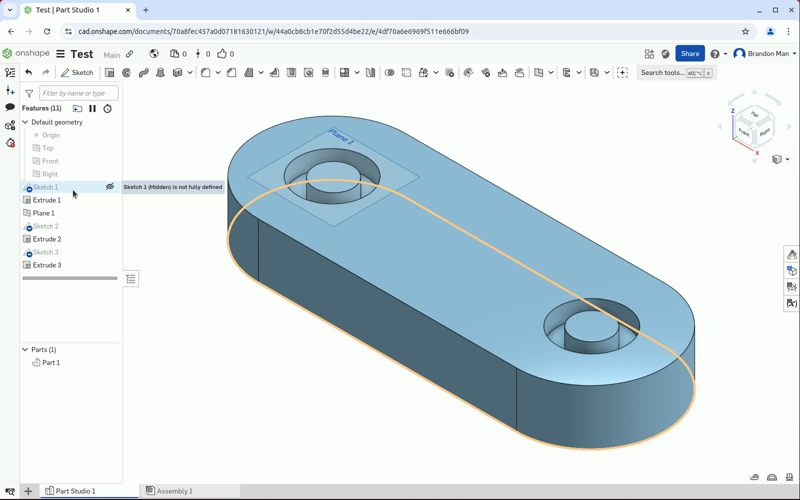
click(73, 189)